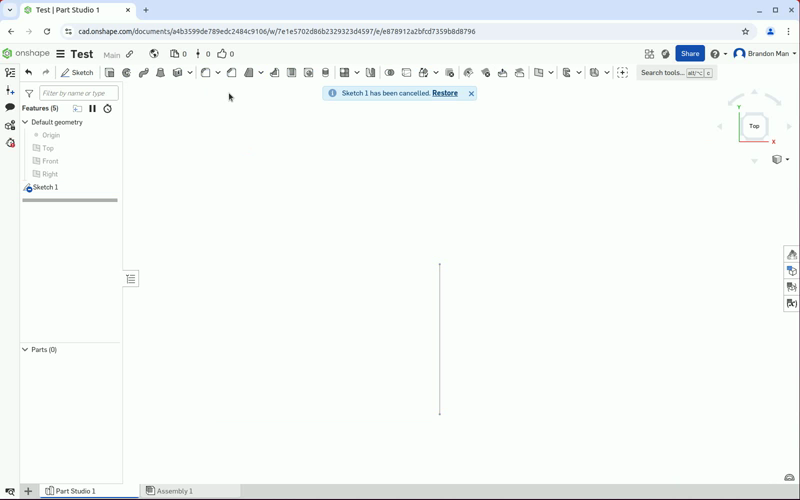
key(shift+h)
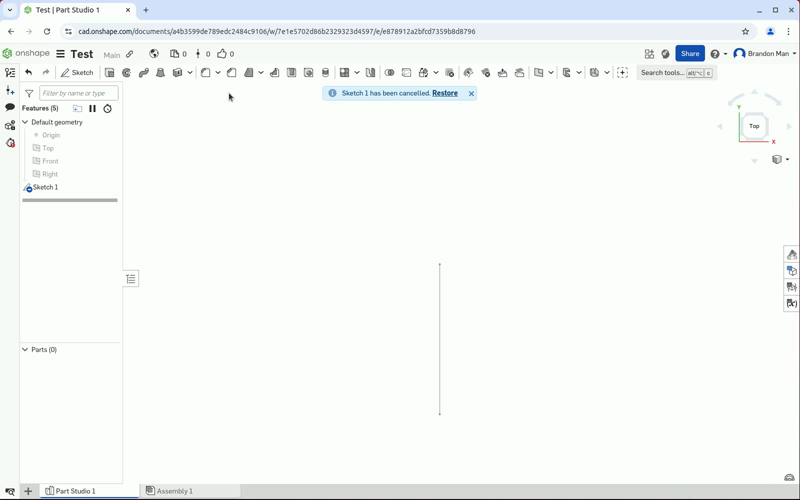
key(shift+s)
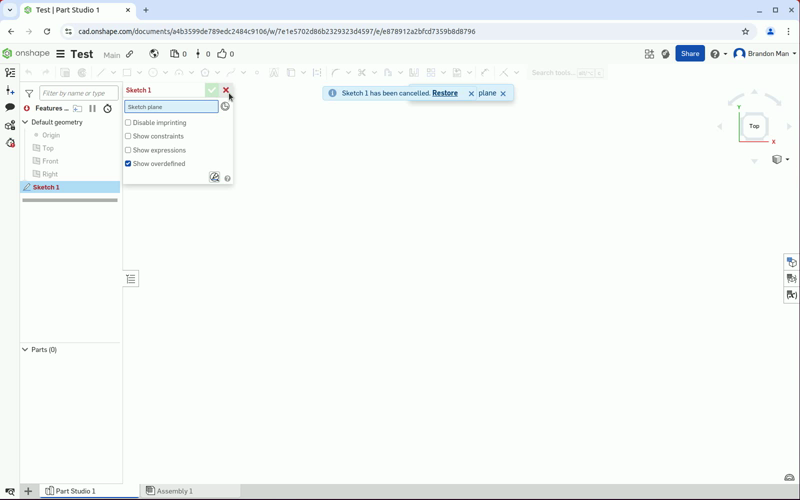
mouse_move(73, 150)
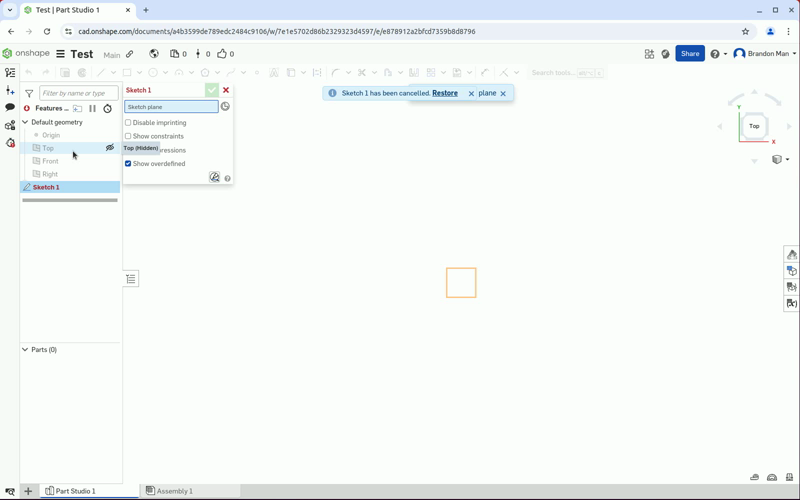
click(73, 150)
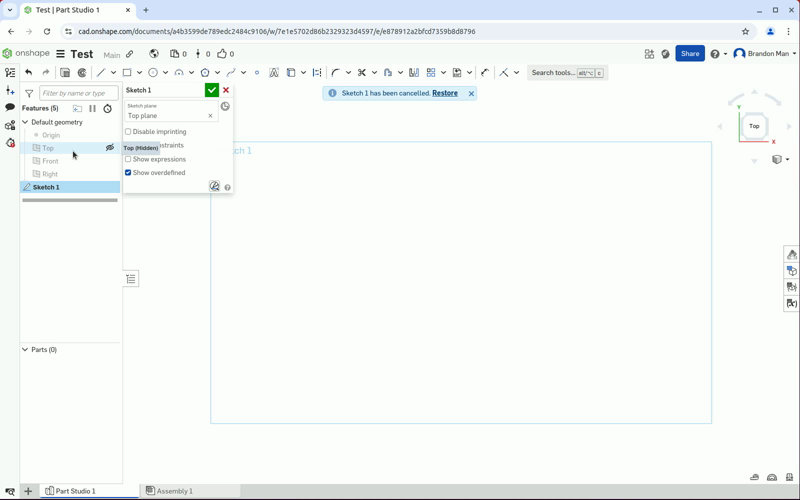
mouse_move(73, 352)
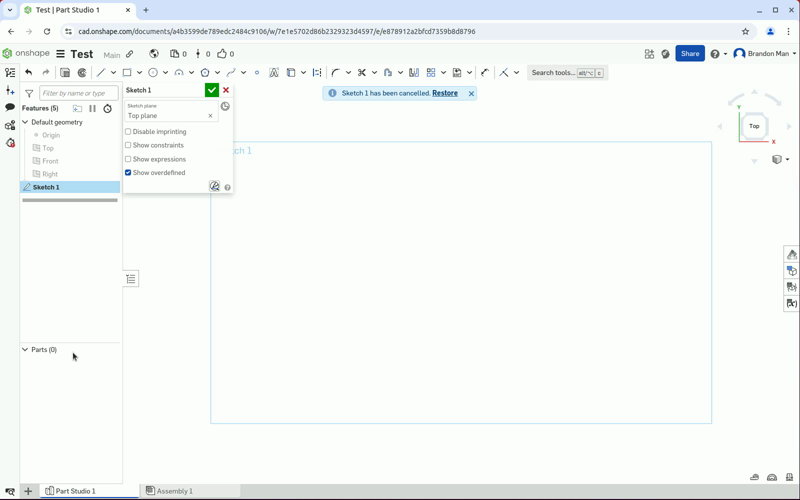
key(y)
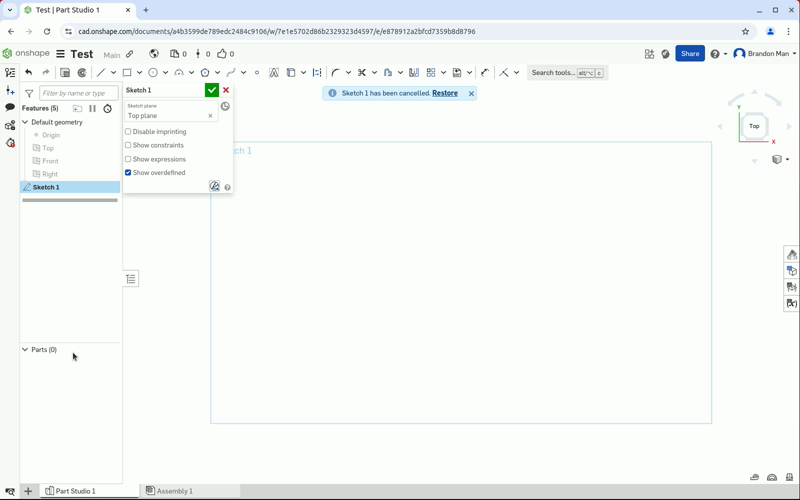
key(c)
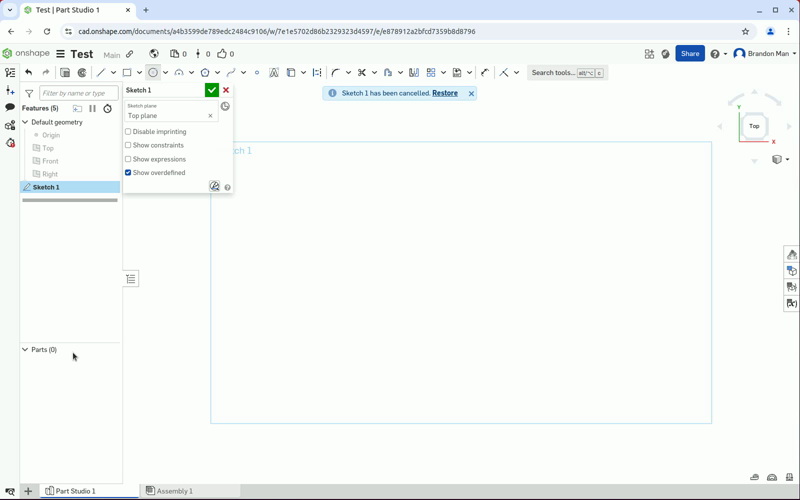
key_down(shift)
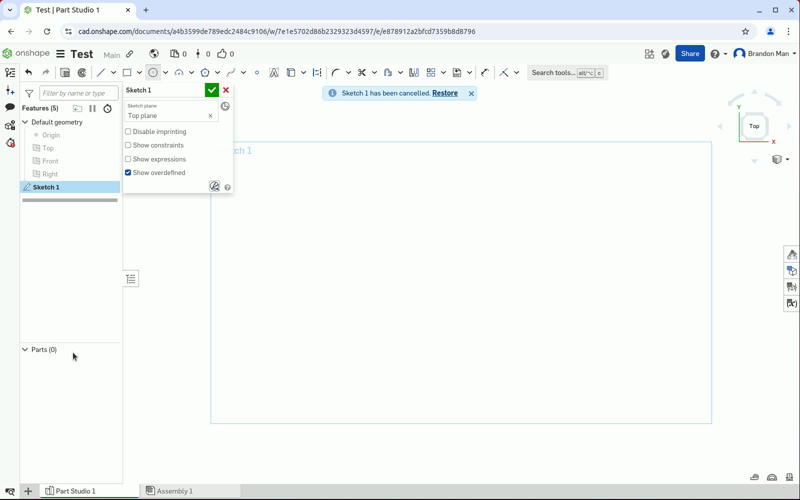
mouse_move(461, 282)
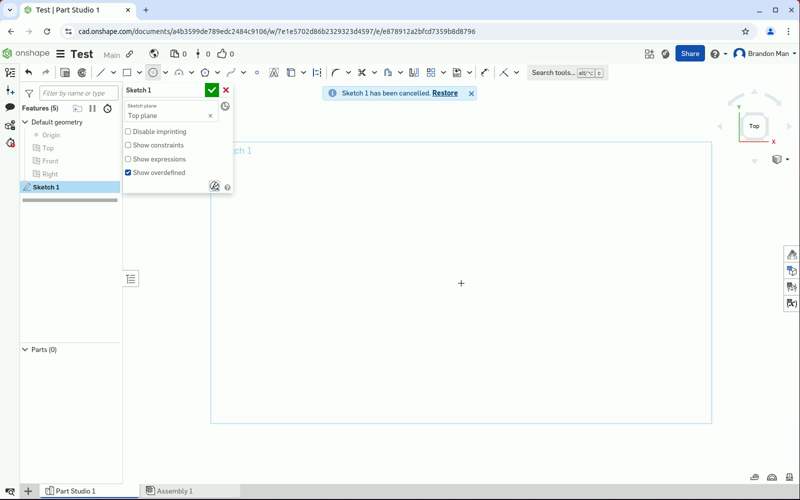
click(461, 282)
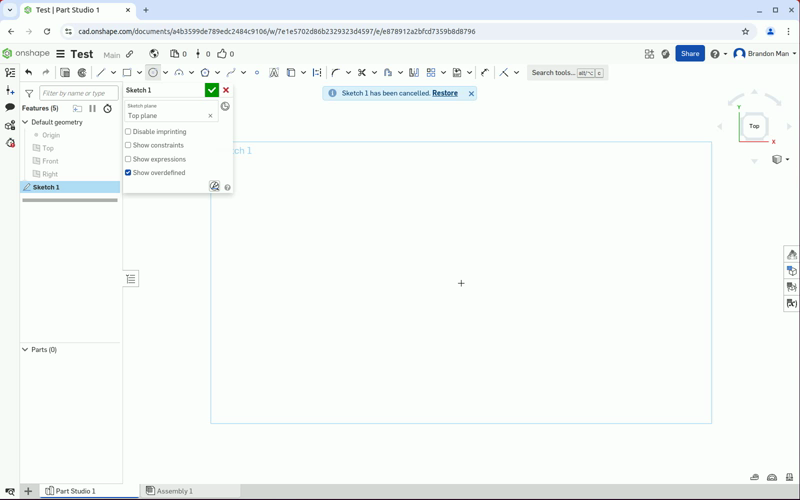
key_up(shift)
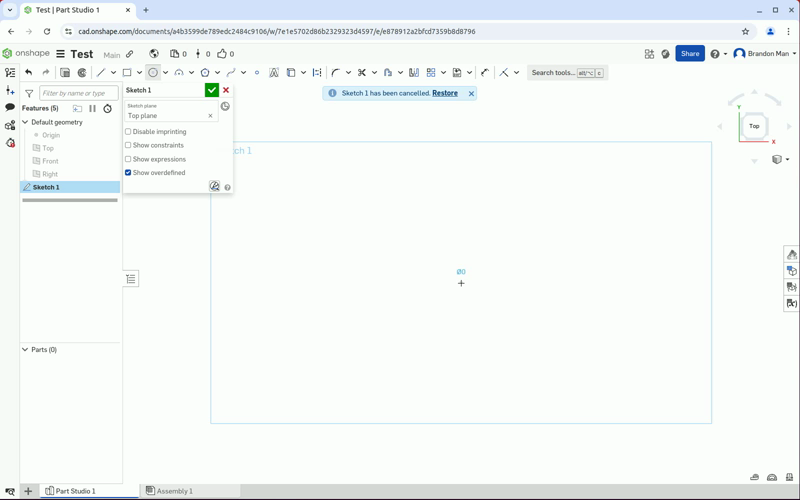
mouse_move(543, 282)
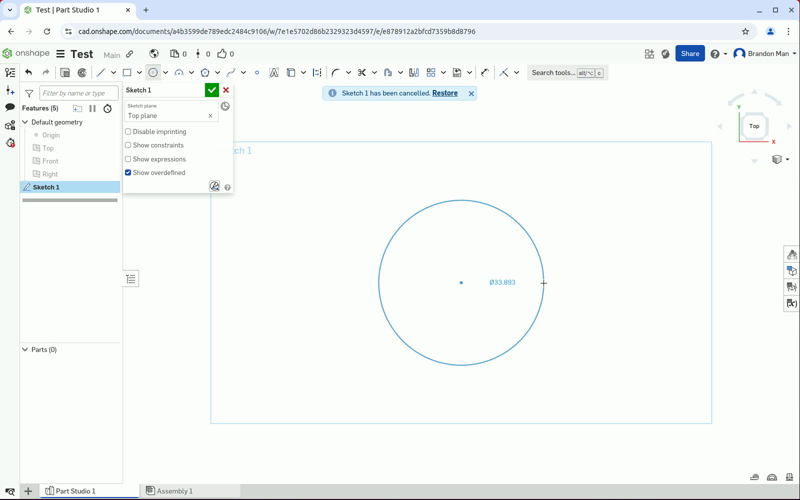
click(543, 282)
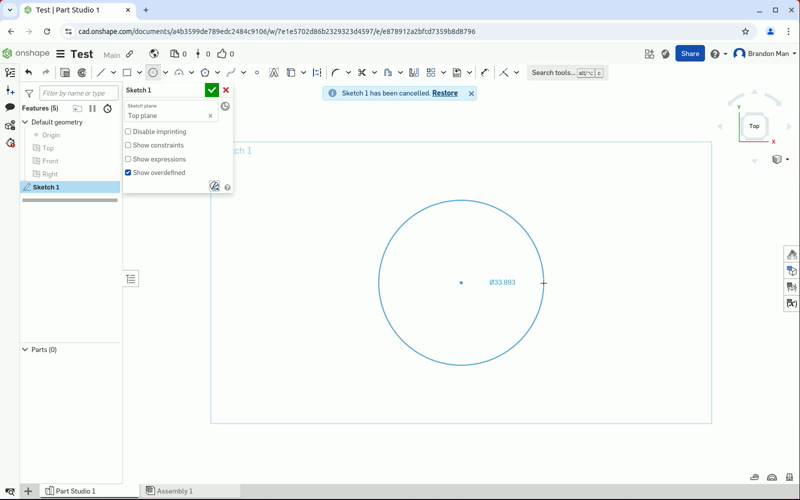
key(esc)
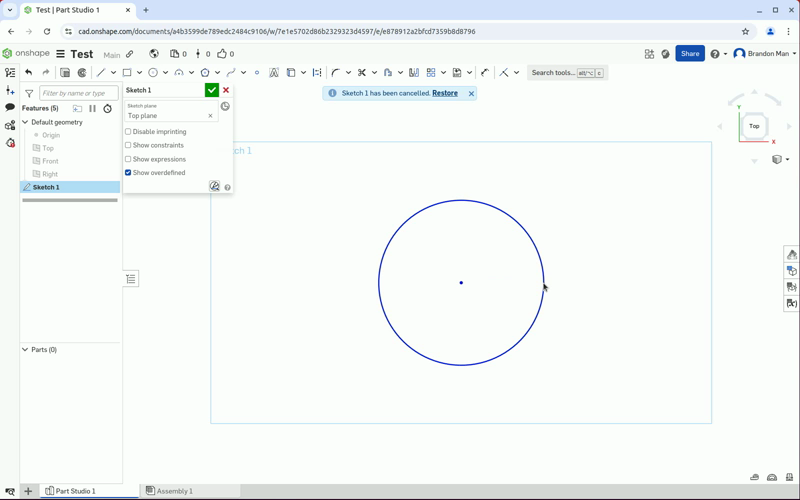
mouse_move(407, 269)
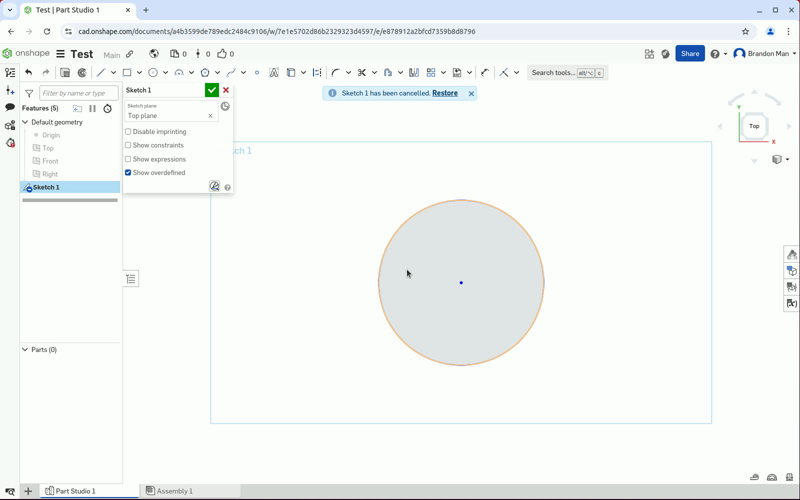
click(407, 269)
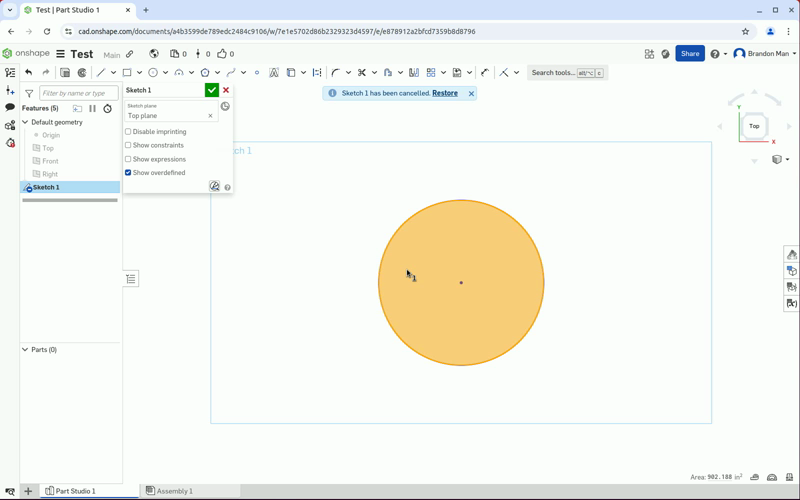
mouse_move(73, 352)
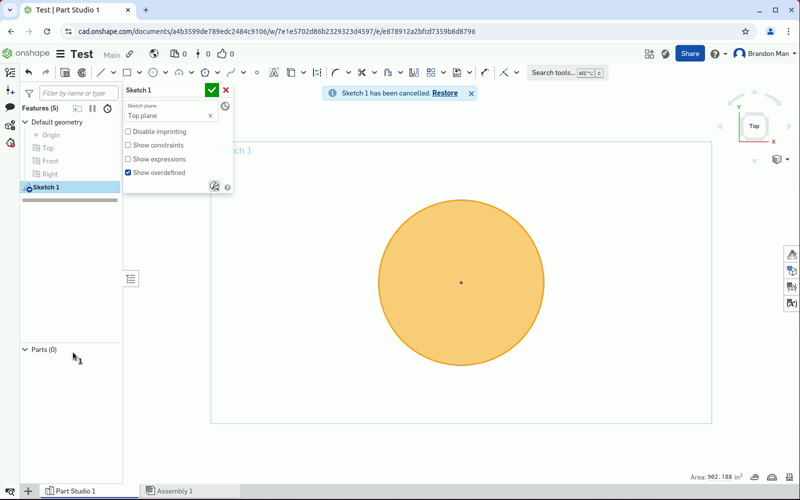
key(shift+y)
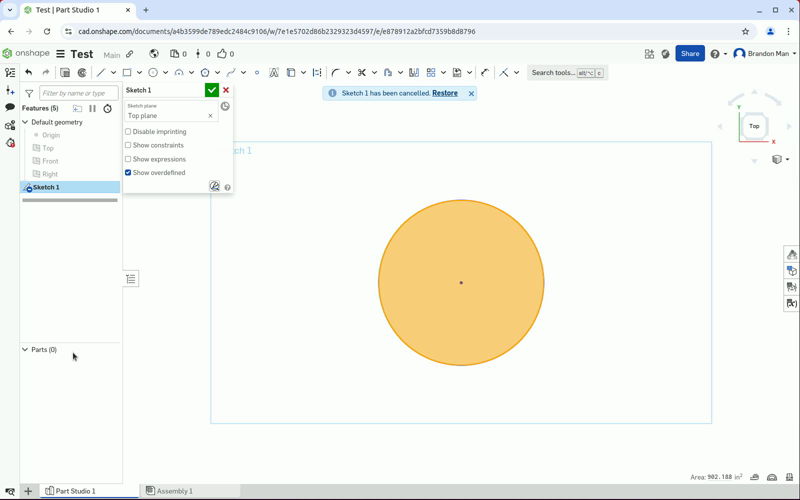
key(shift+e)
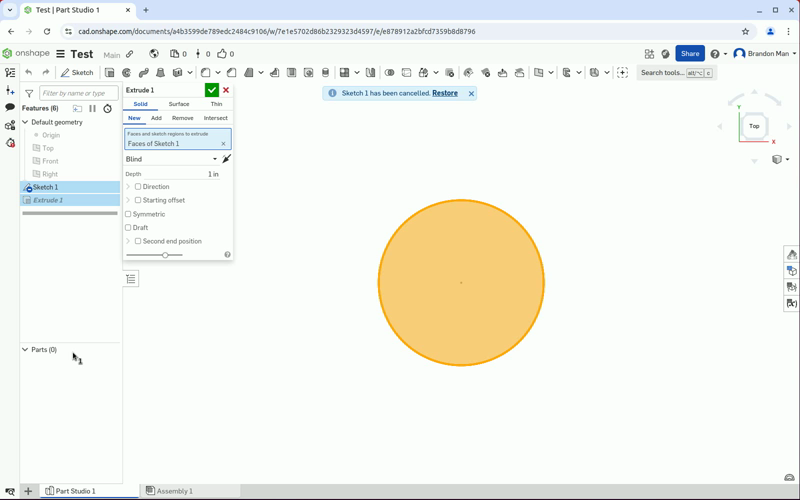
mouse_move(143, 106)
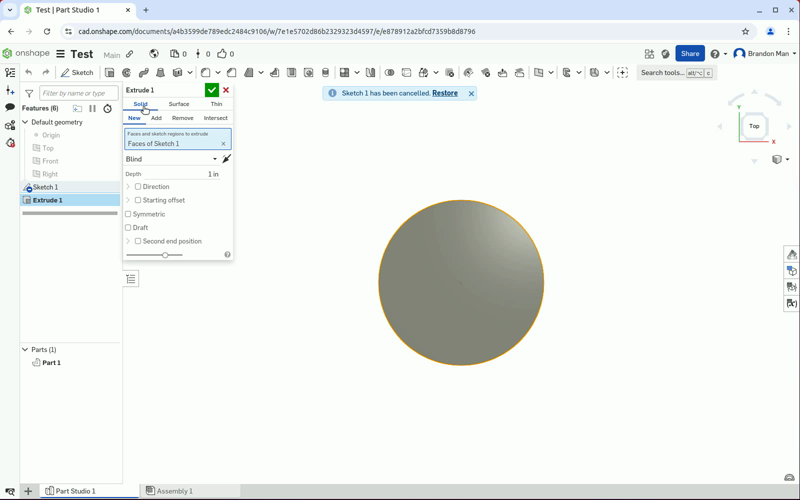
click(143, 106)
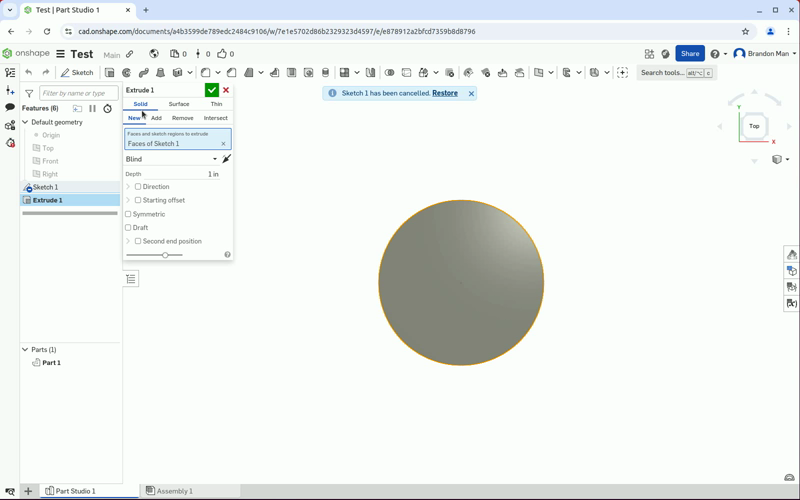
mouse_move(137, 120)
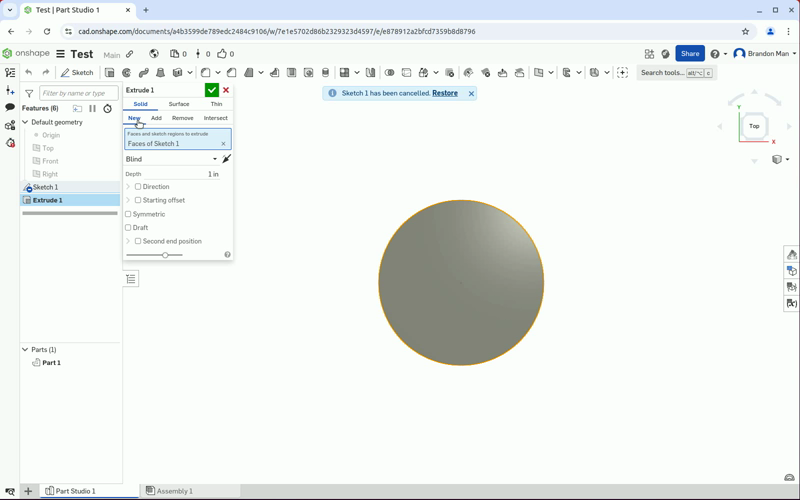
click(137, 120)
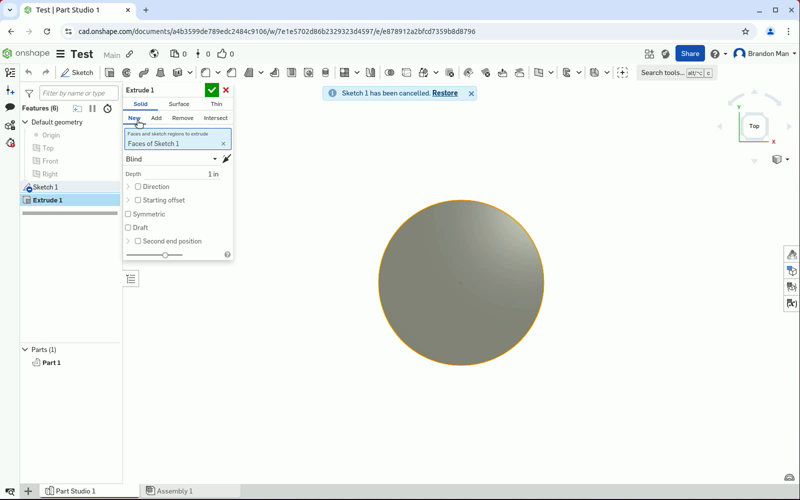
key(tab, 4)
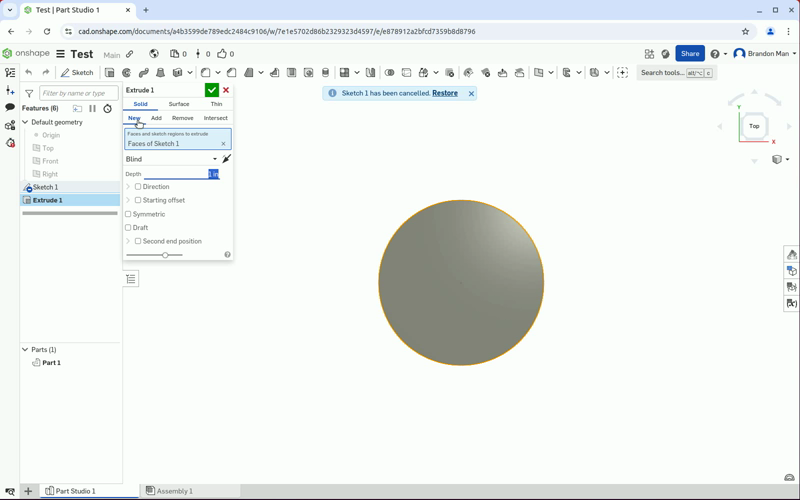
text(2.407)
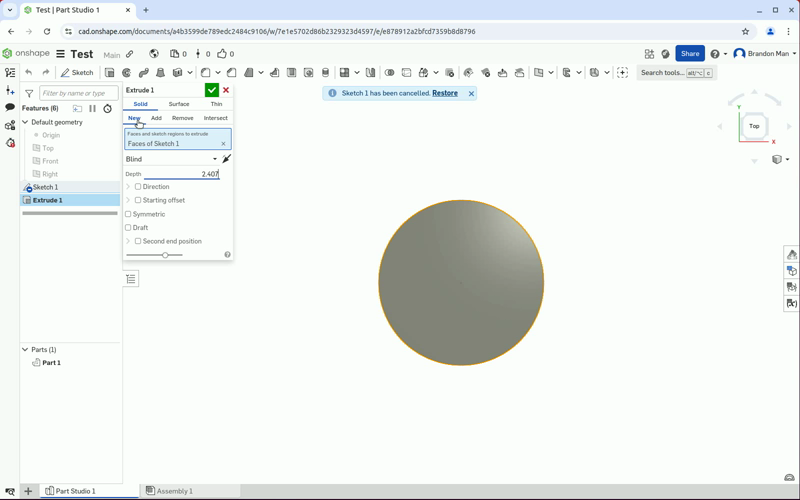
key(enter)
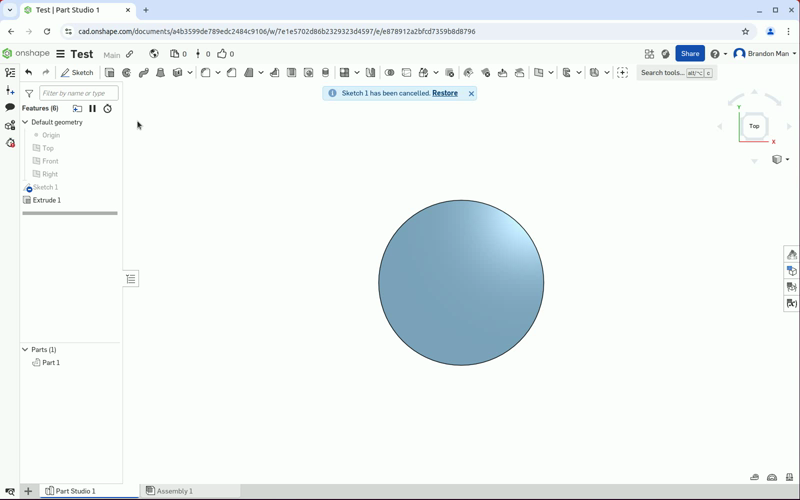
key(shift+h)
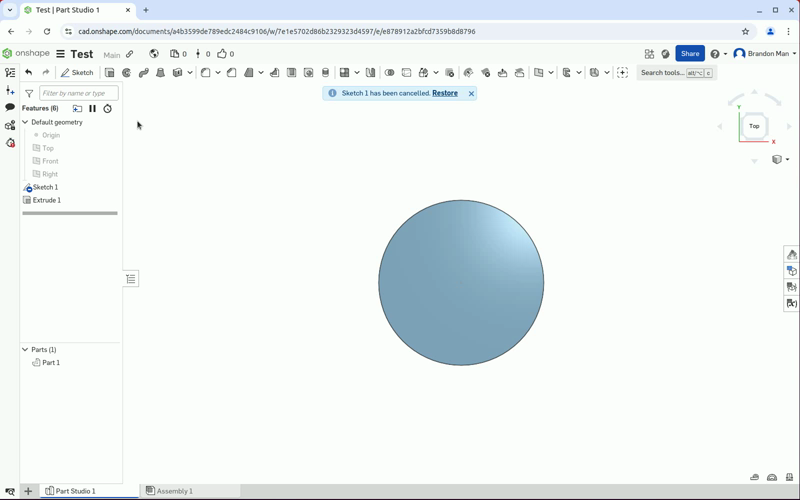
key(shift+h)
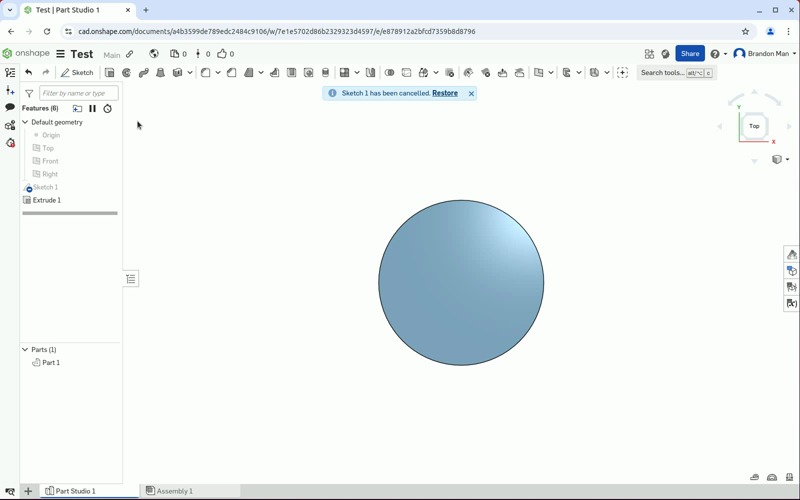
mouse_move(73, 189)
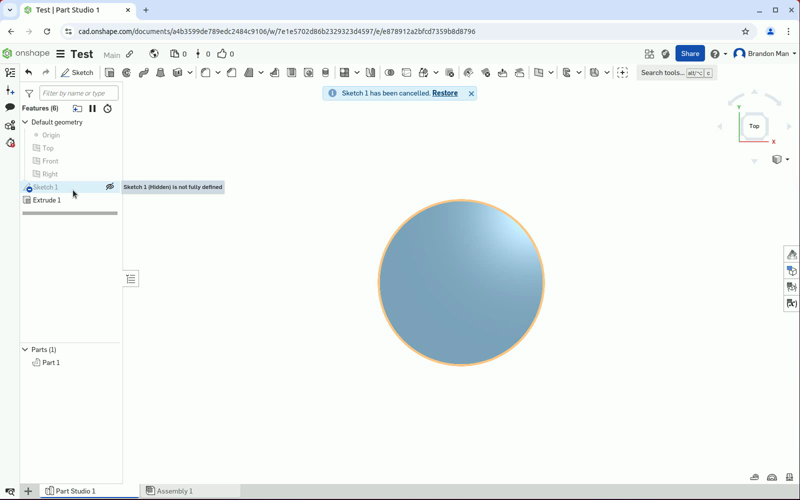
click(73, 189)
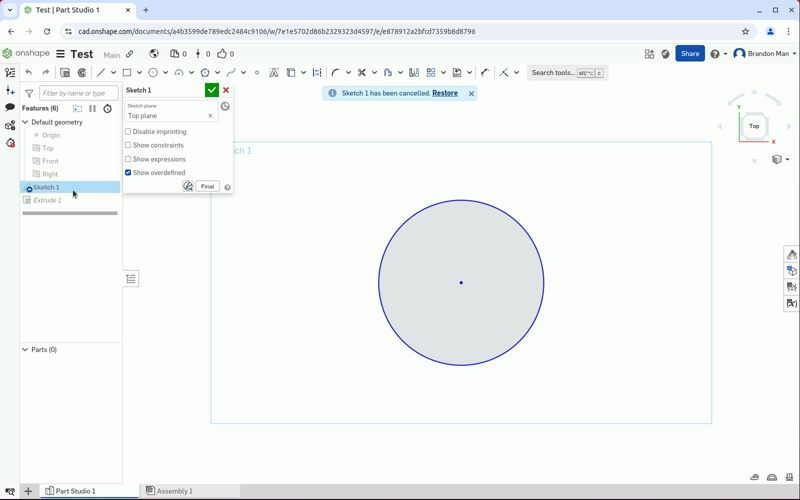
mouse_move(229, 92)
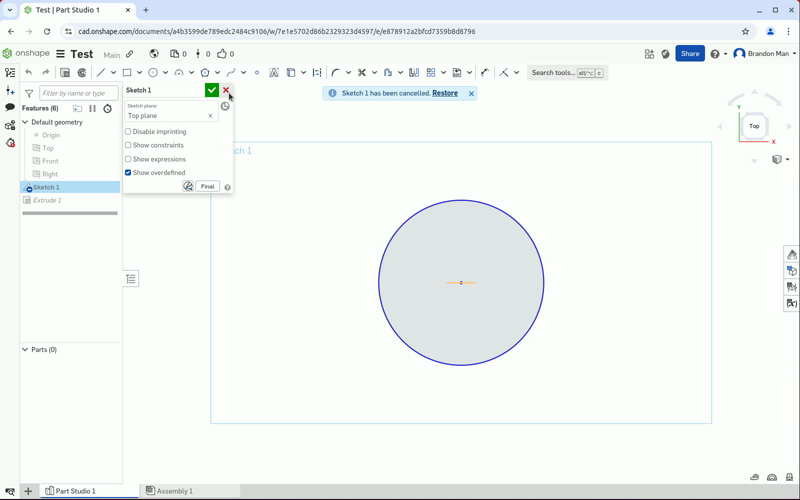
click(229, 92)
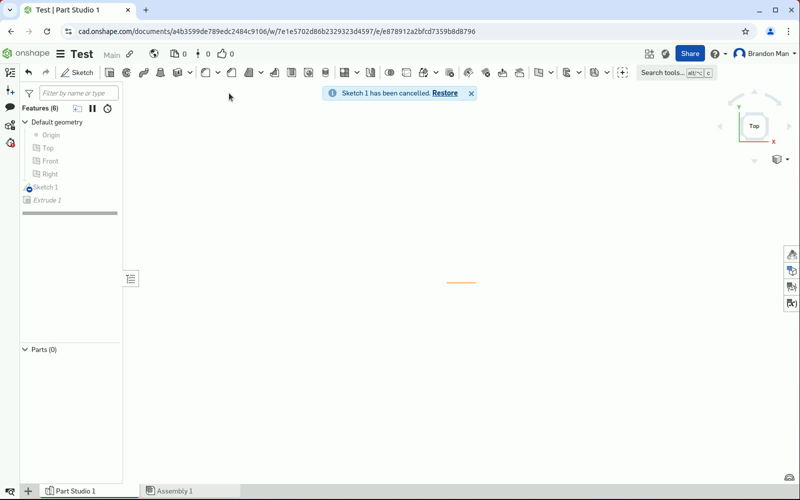
mouse_move(541, 75)
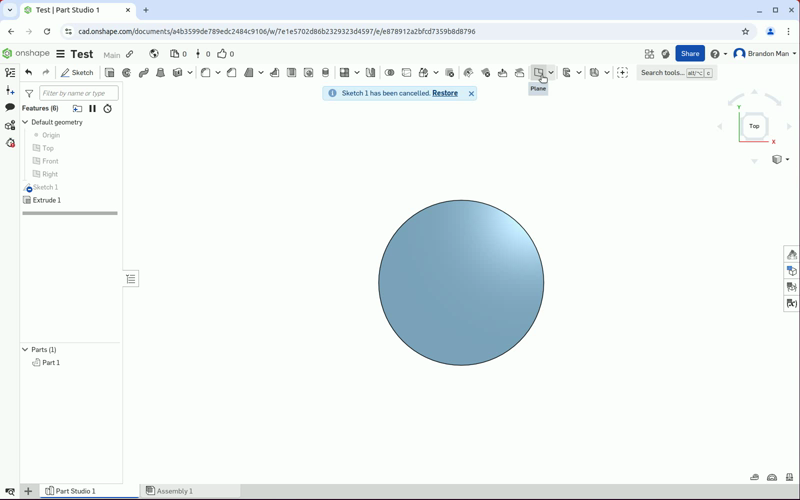
click(541, 75)
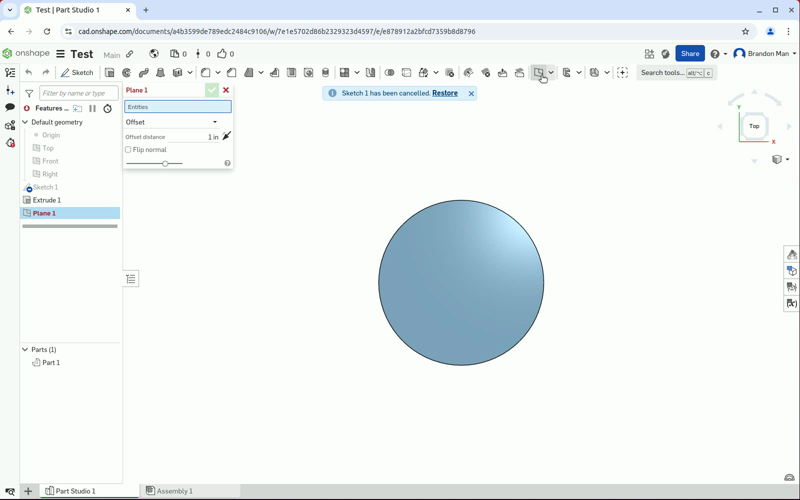
mouse_move(73, 150)
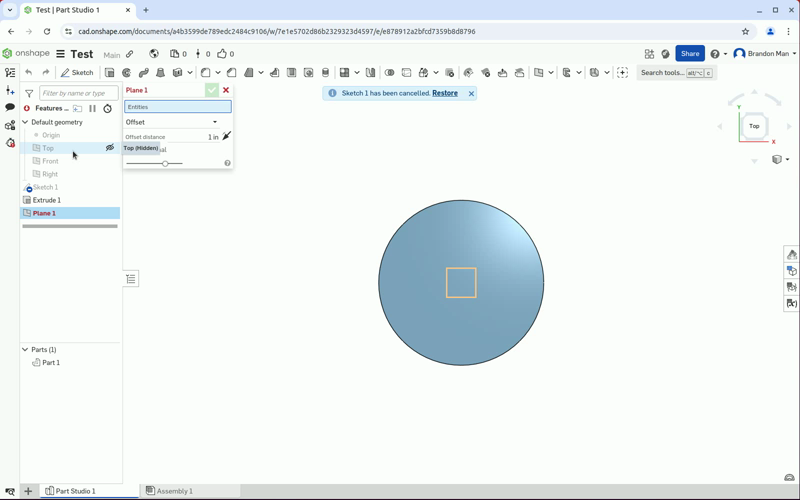
click(73, 150)
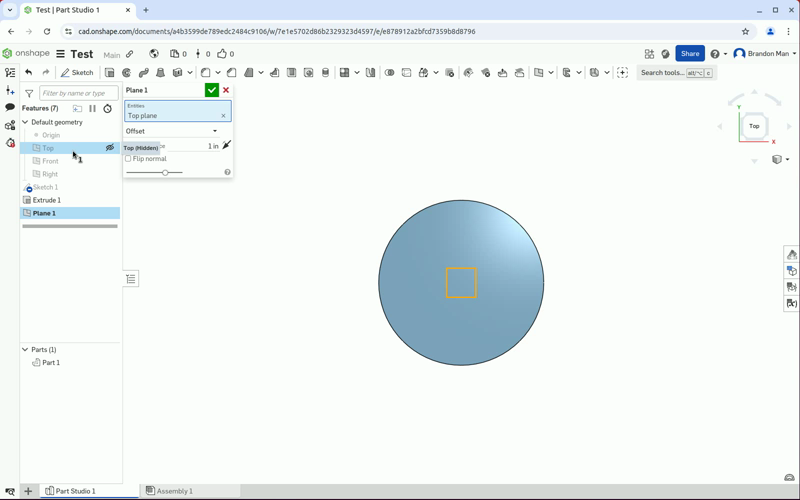
key(tab, 2)
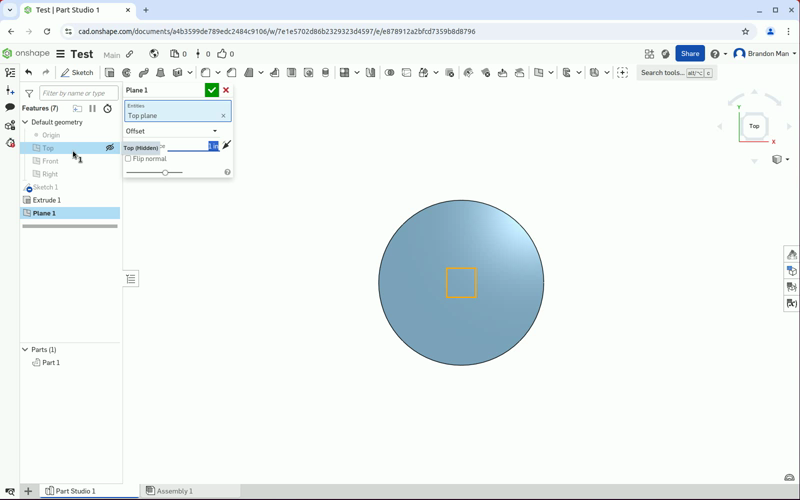
text(2.403)
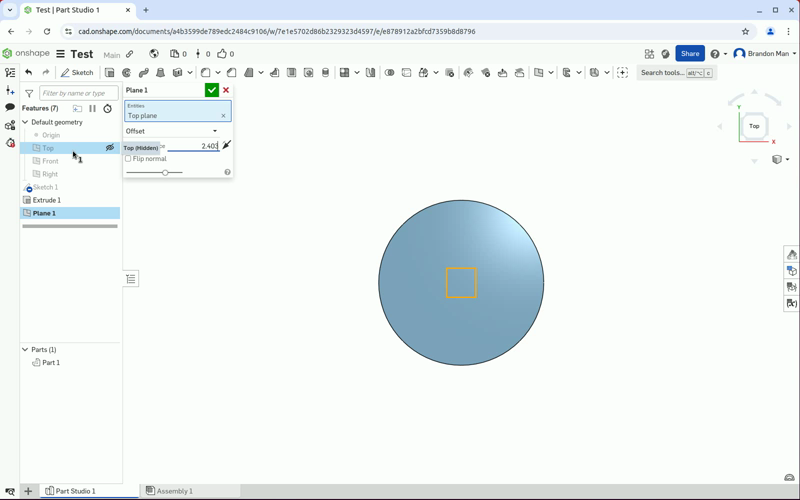
key(enter, 2)
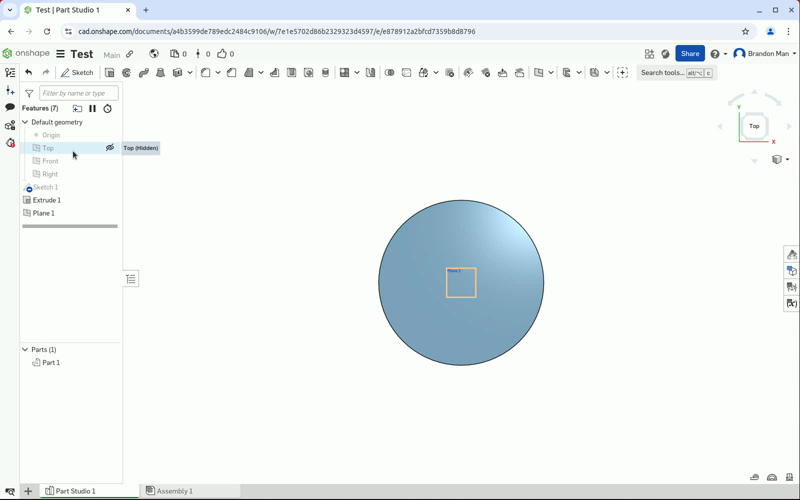
key(shift+s)
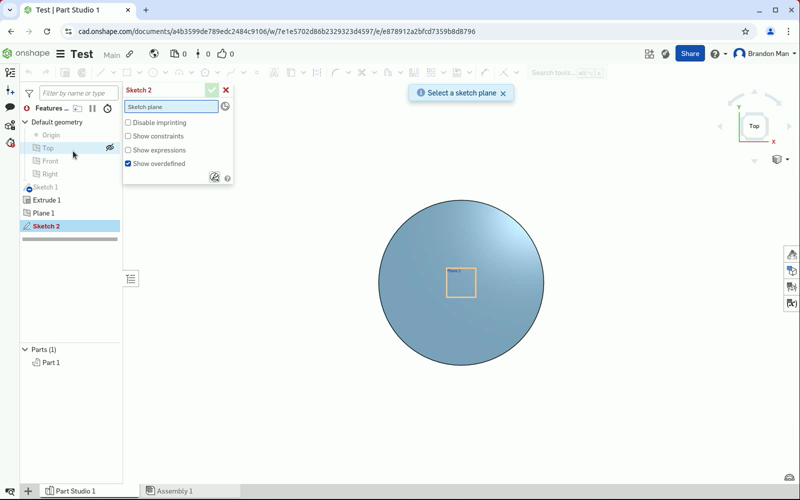
mouse_move(73, 215)
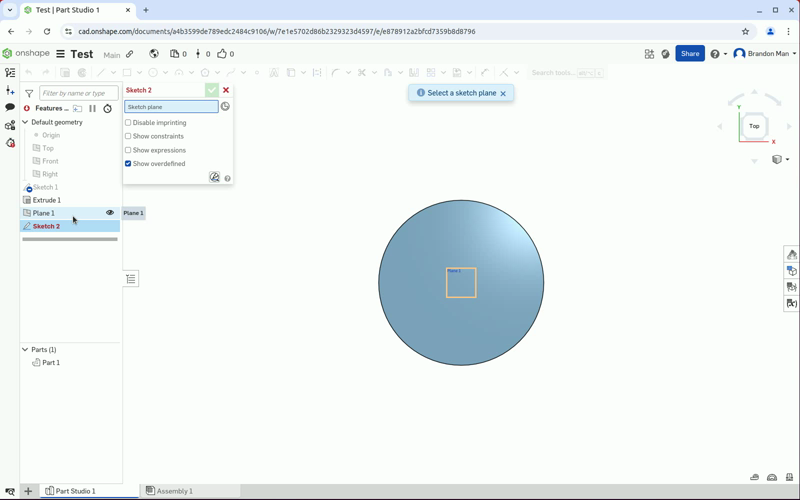
click(73, 215)
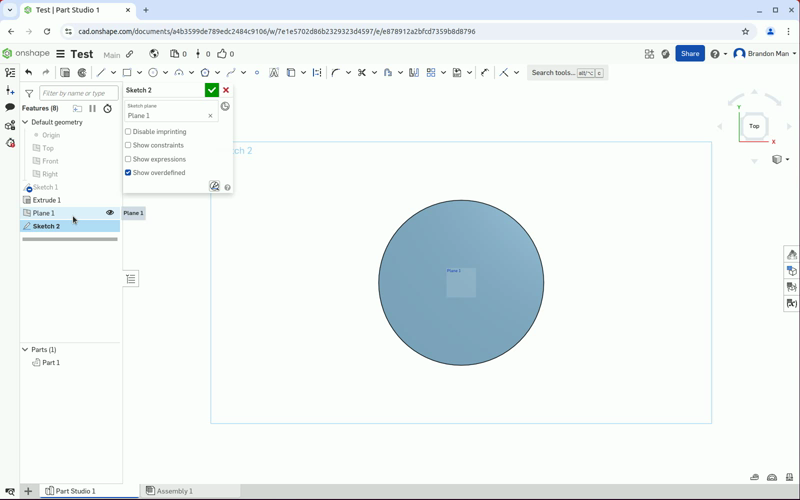
mouse_move(73, 352)
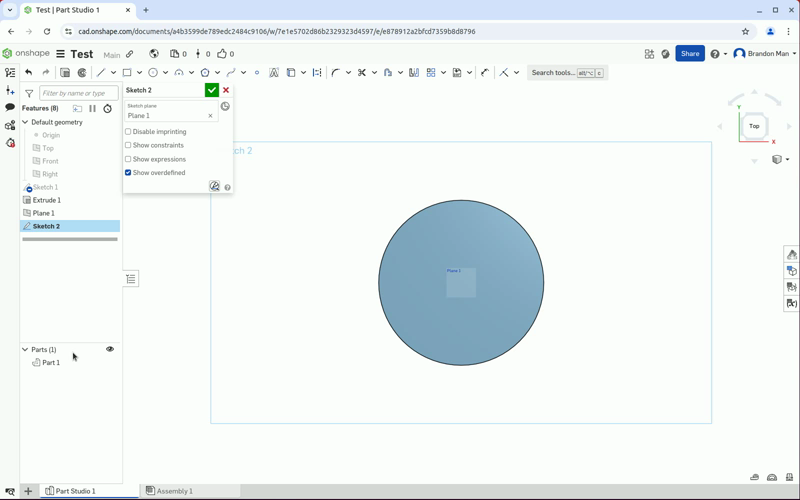
key(y)
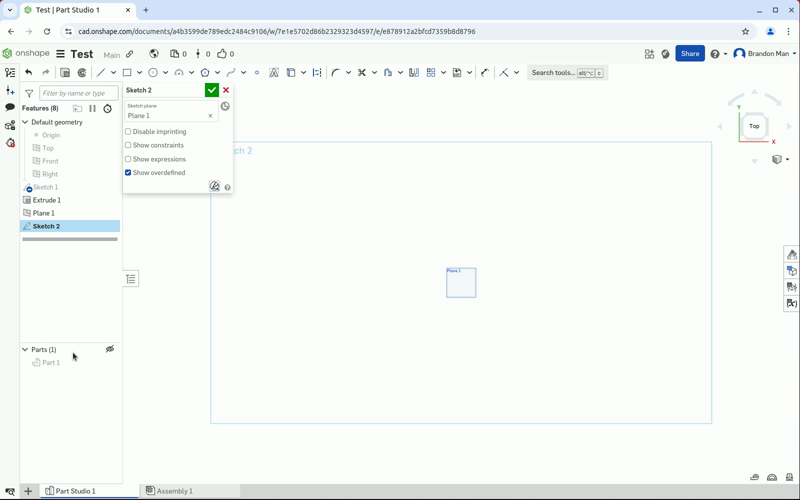
key(c)
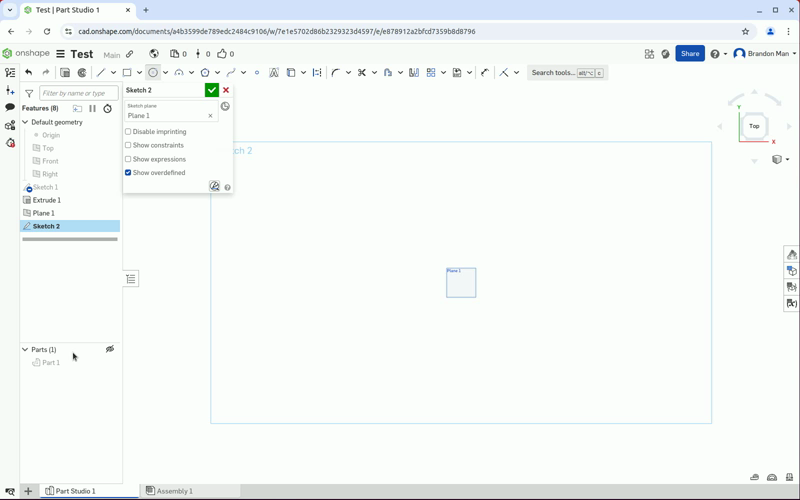
key_down(shift)
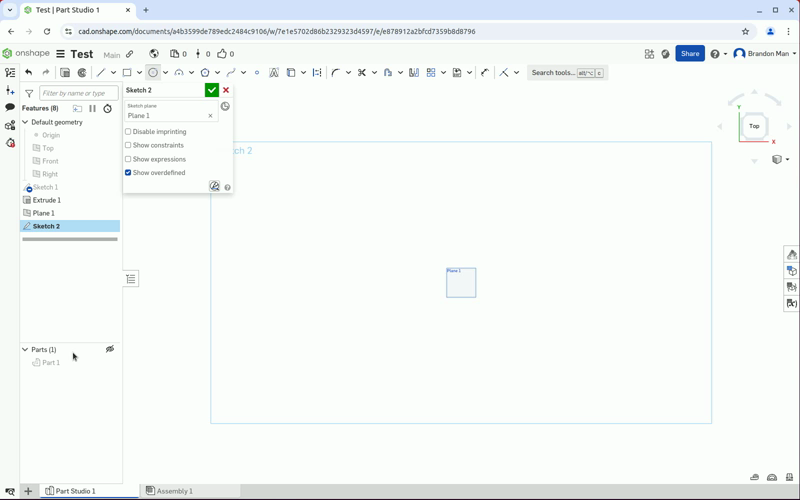
mouse_move(460, 282)
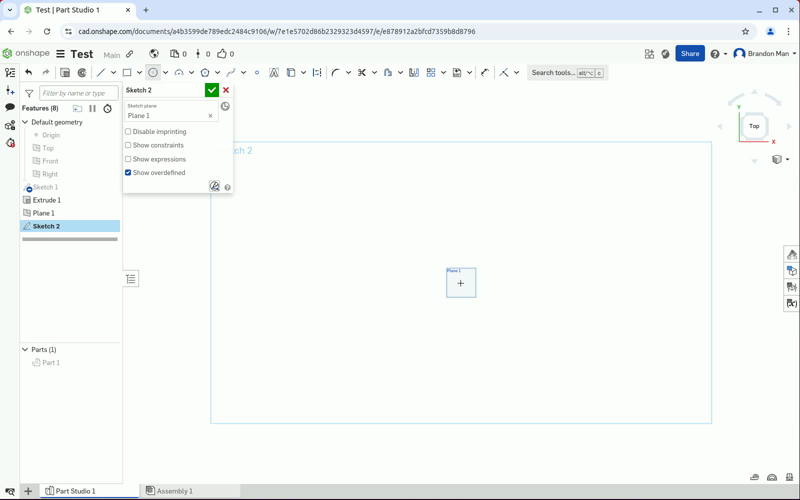
click(460, 282)
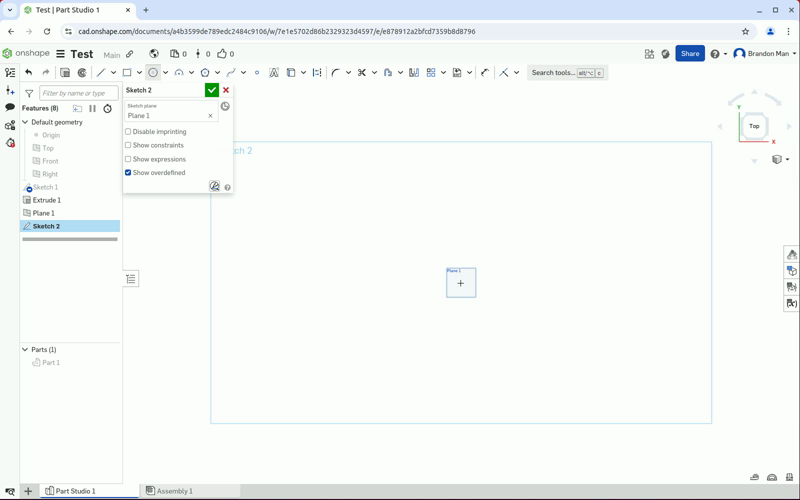
key_up(shift)
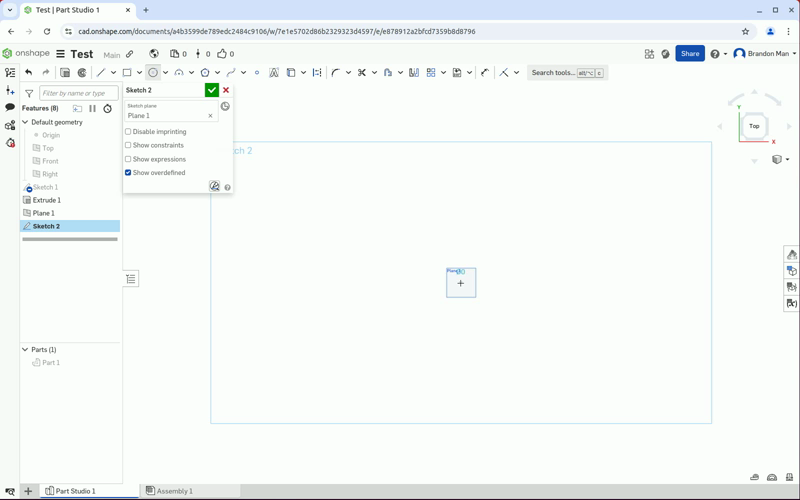
mouse_move(473, 282)
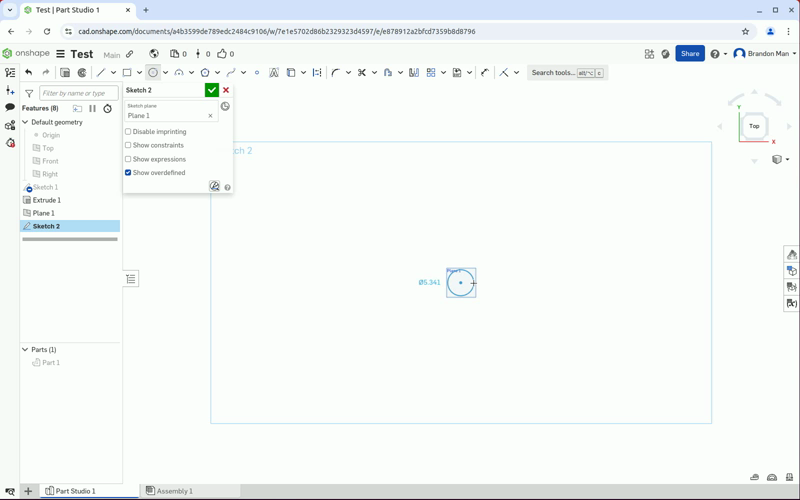
click(473, 282)
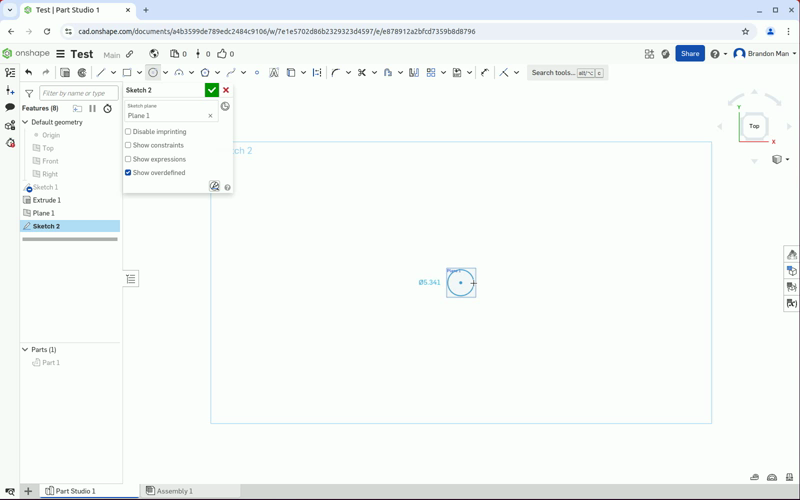
key(esc)
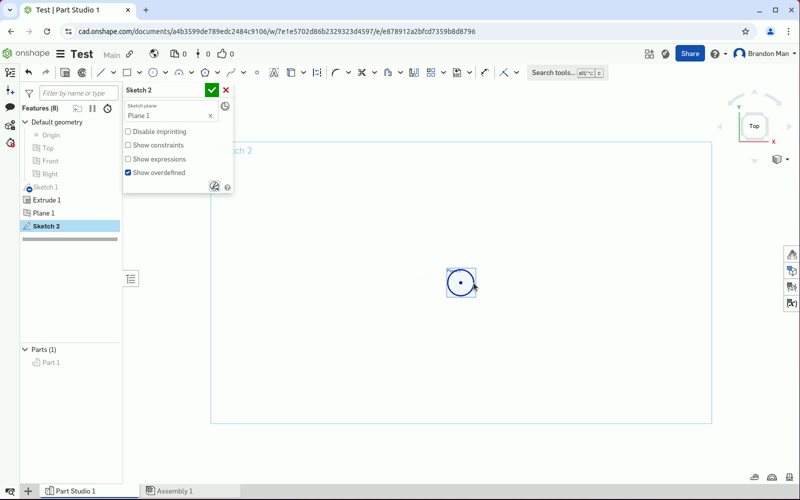
mouse_move(454, 289)
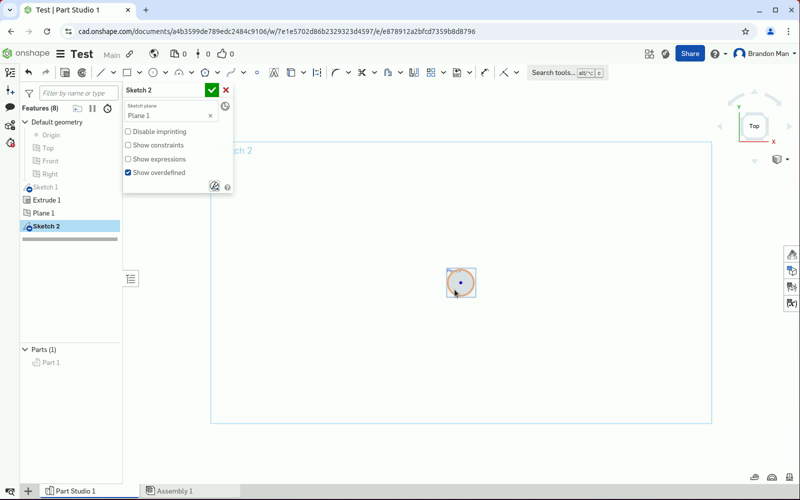
scroll(6)
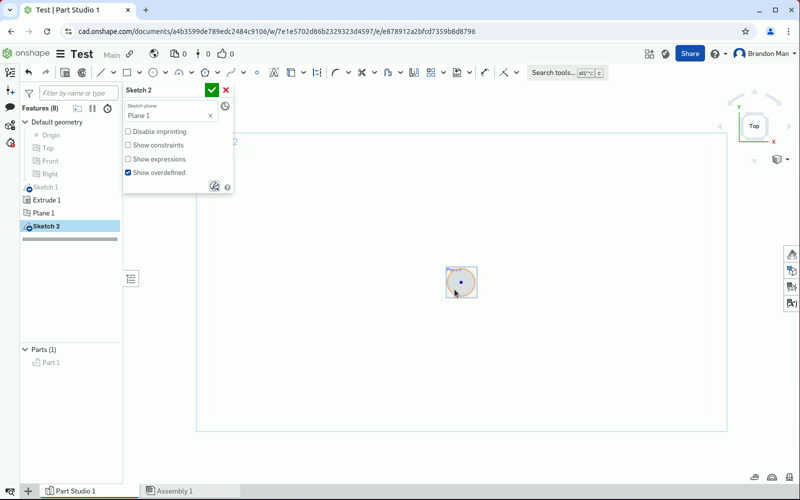
scroll(6)
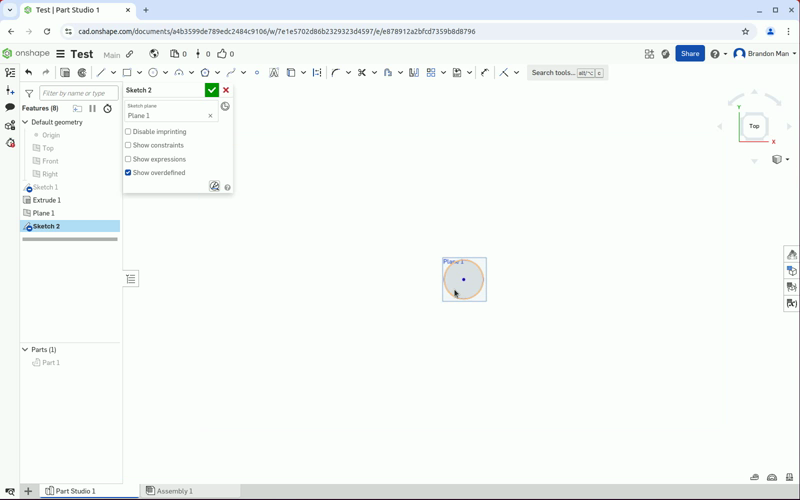
scroll(6)
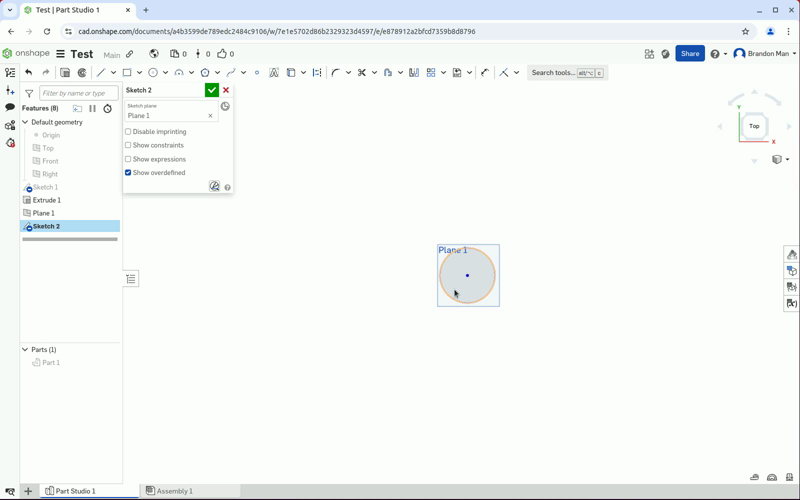
scroll(6)
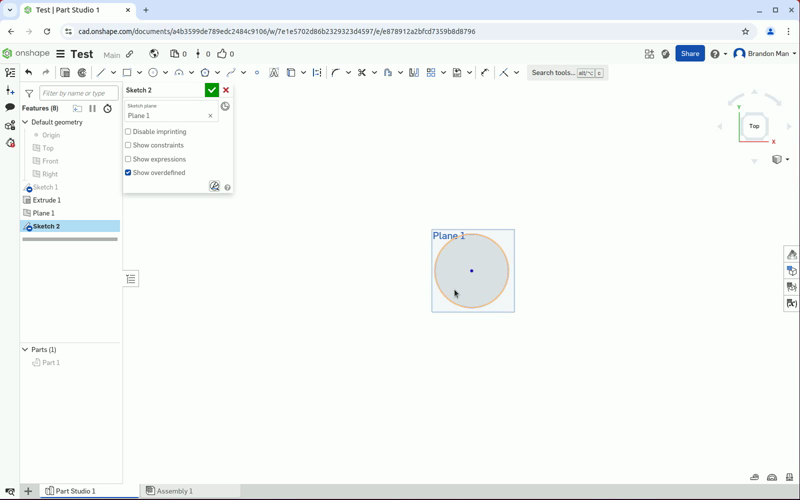
scroll(6)
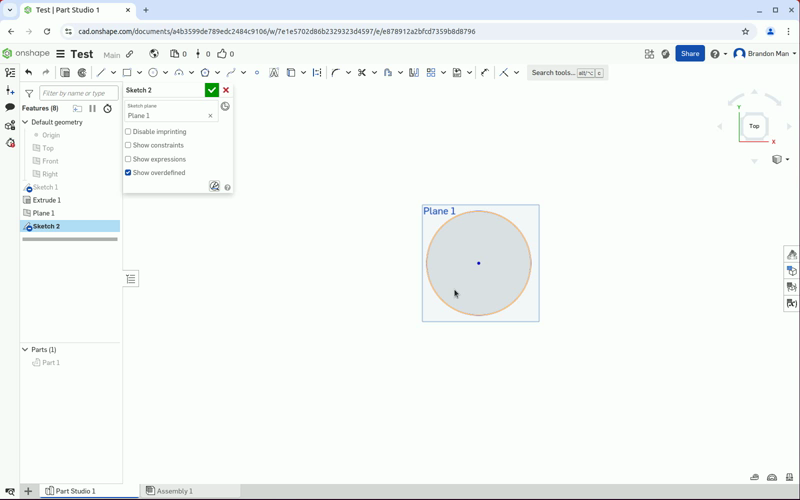
scroll(6)
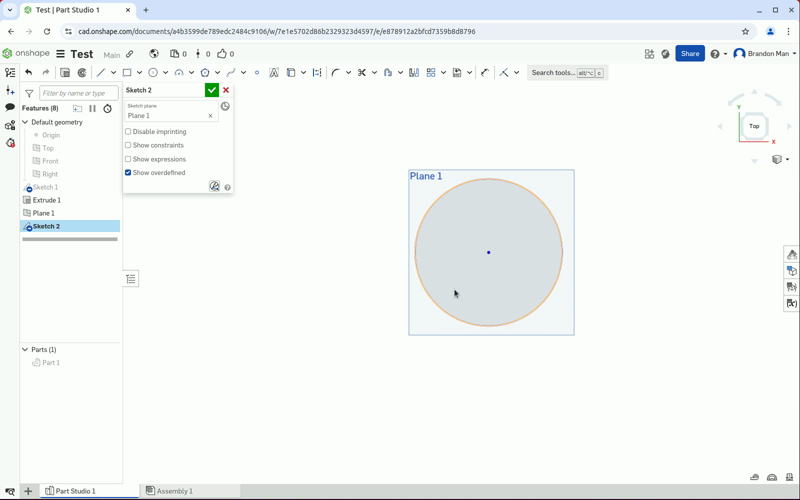
scroll(6)
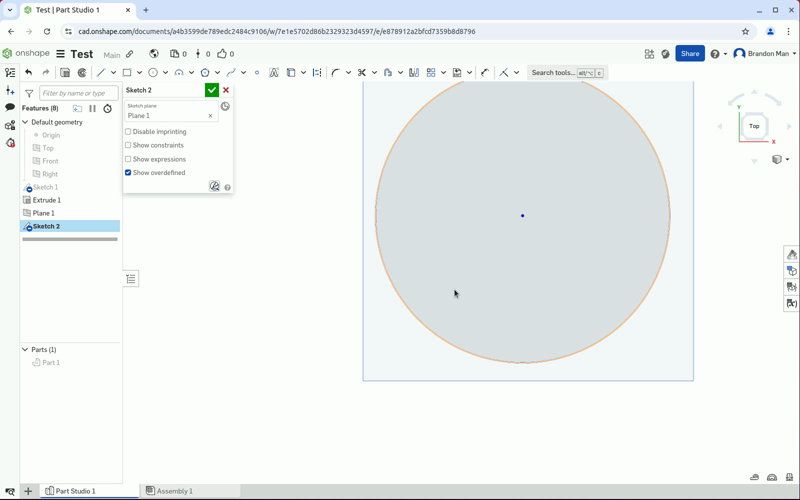
click(454, 289)
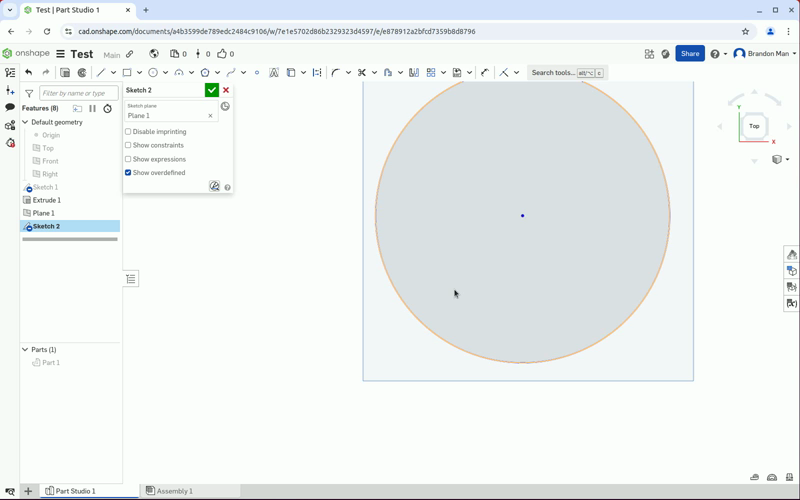
scroll(-6)
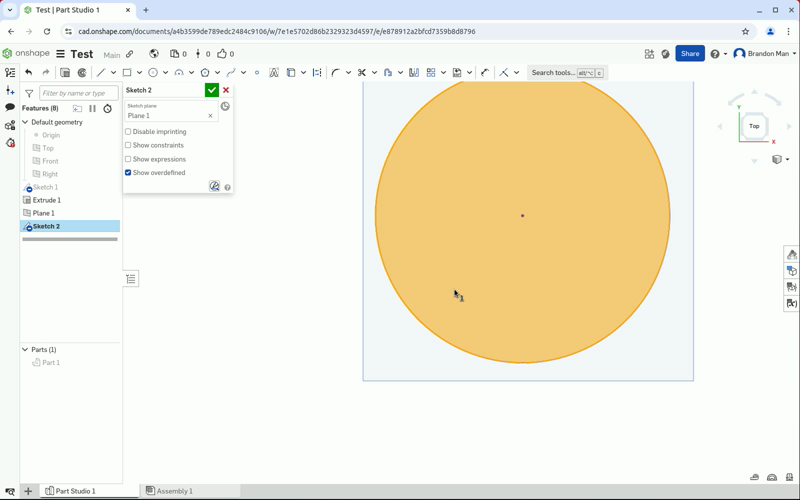
scroll(-6)
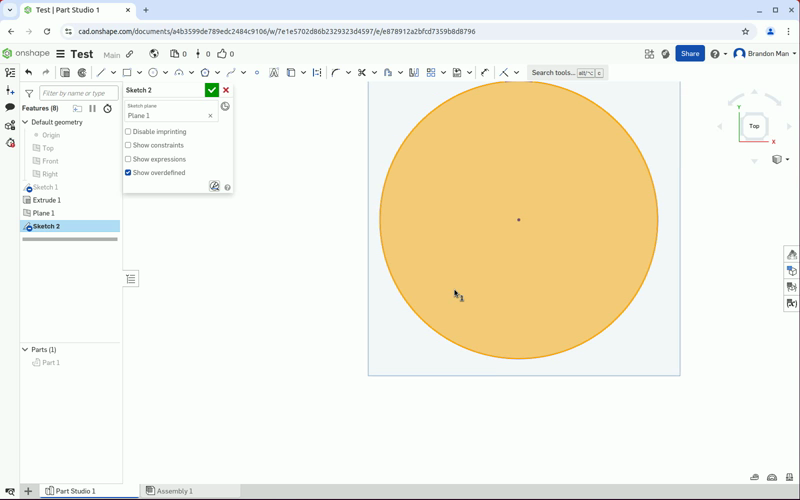
scroll(-6)
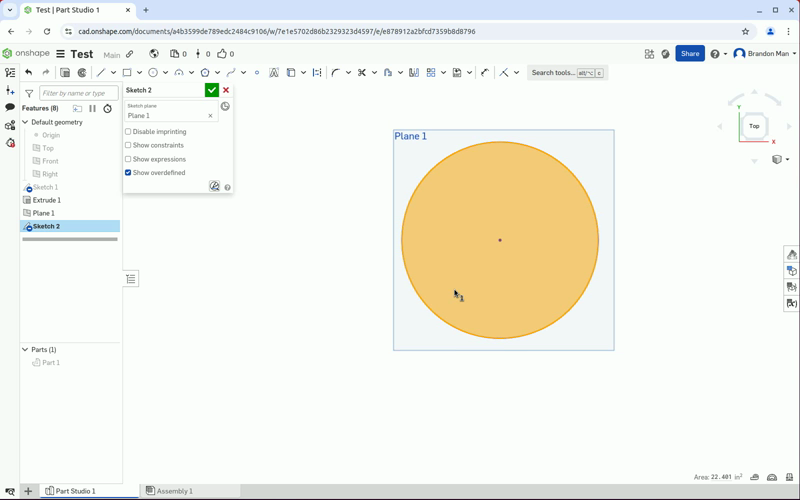
scroll(-6)
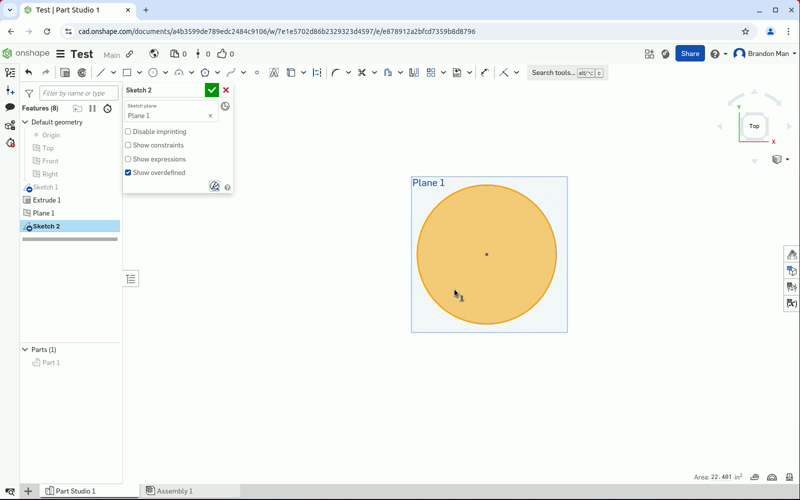
scroll(-6)
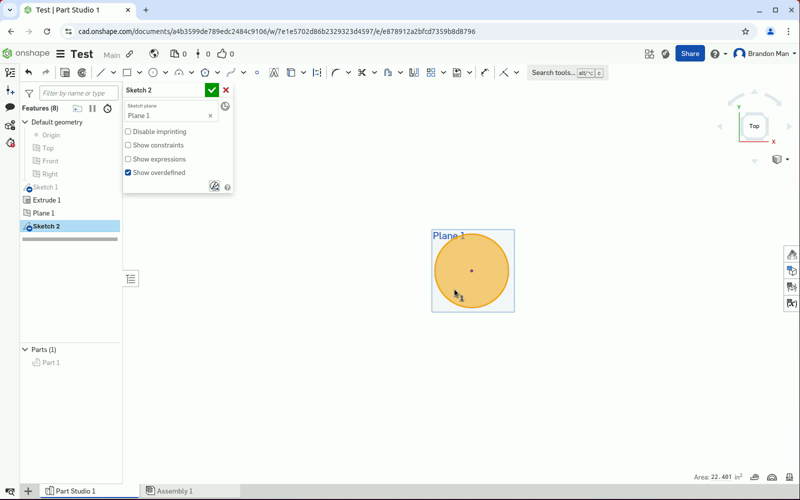
scroll(-6)
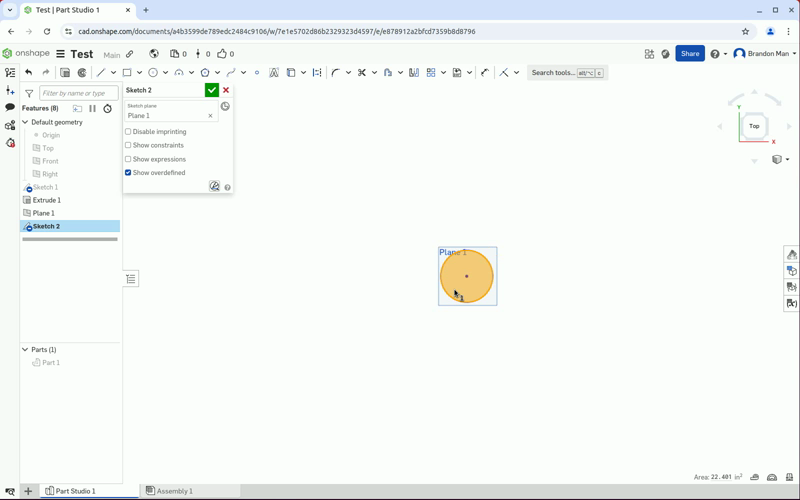
scroll(-6)
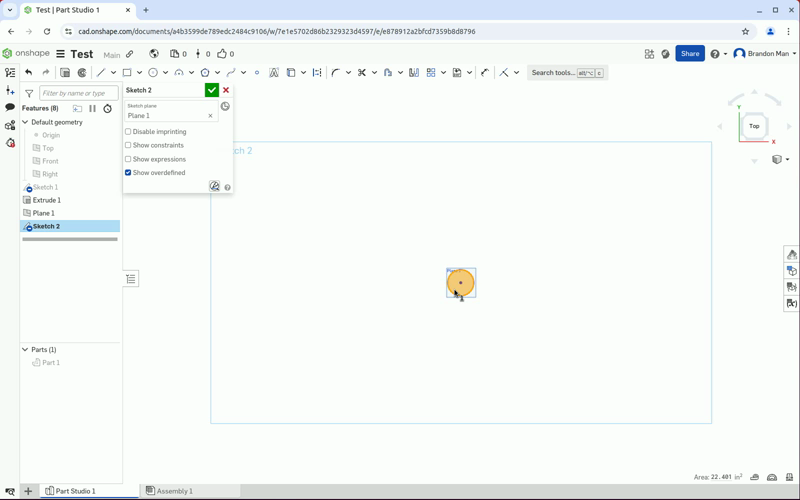
mouse_move(73, 352)
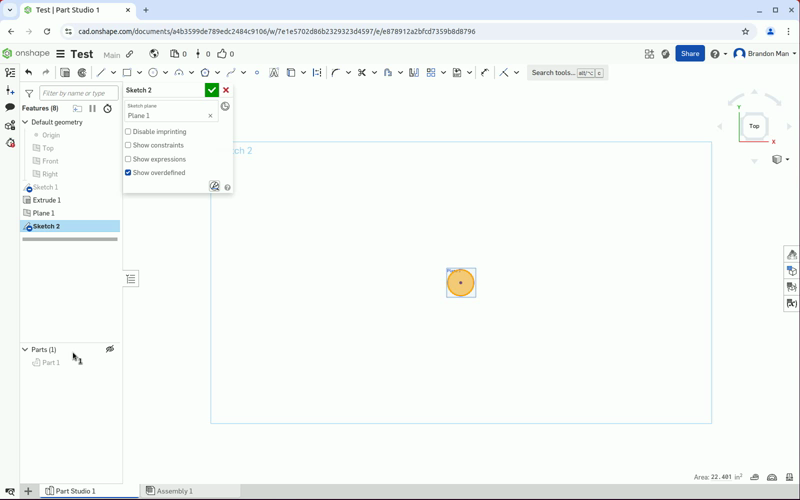
key(shift+y)
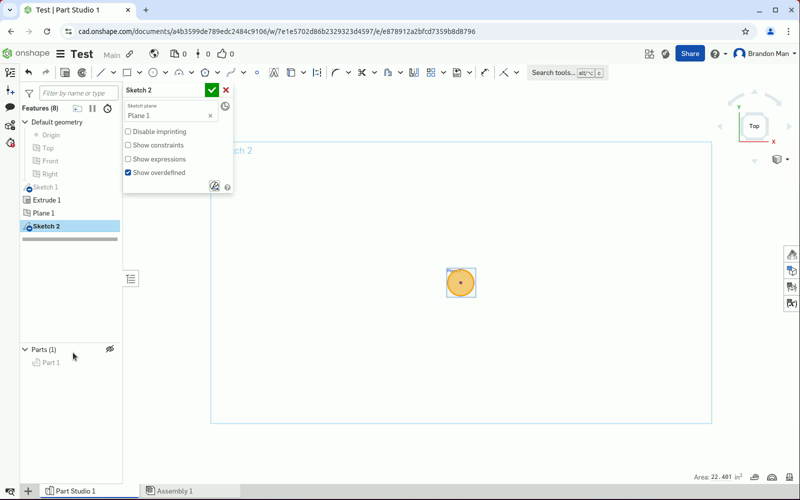
key(shift+e)
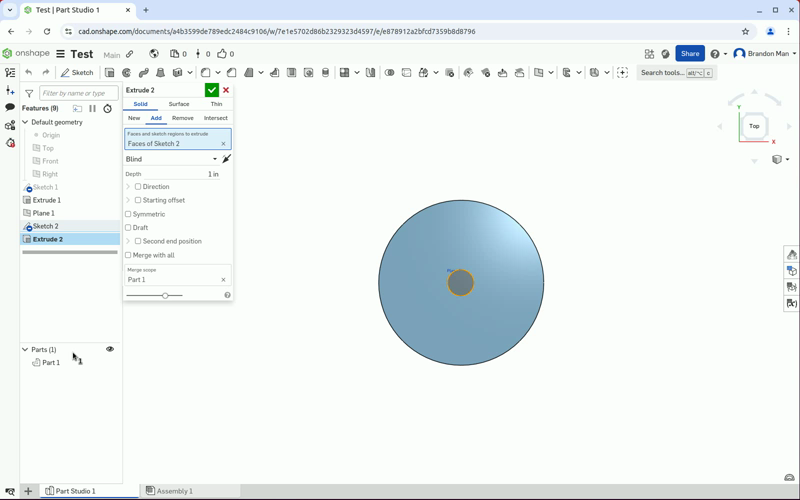
mouse_move(143, 106)
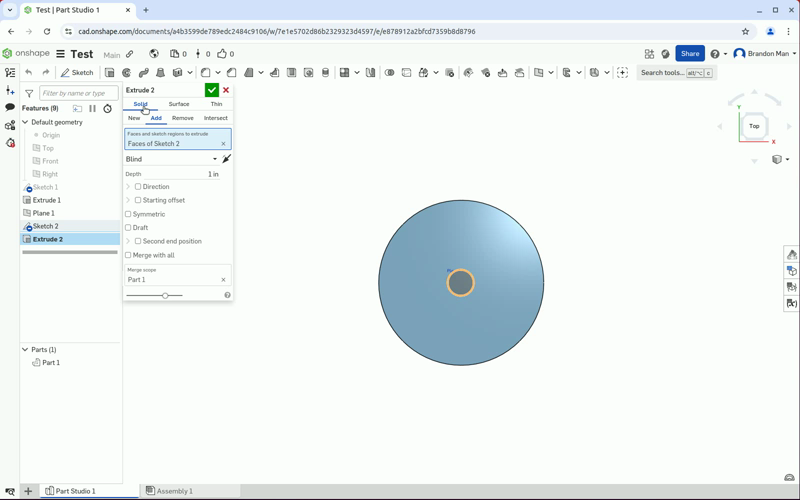
click(143, 106)
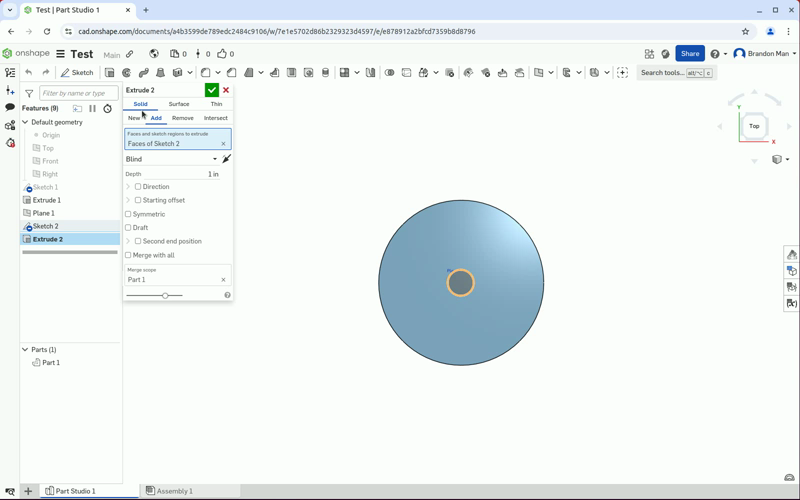
mouse_move(137, 120)
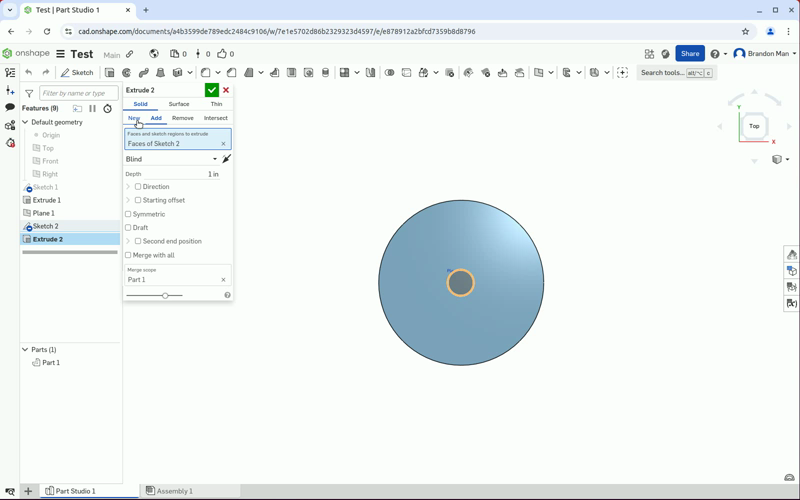
click(137, 120)
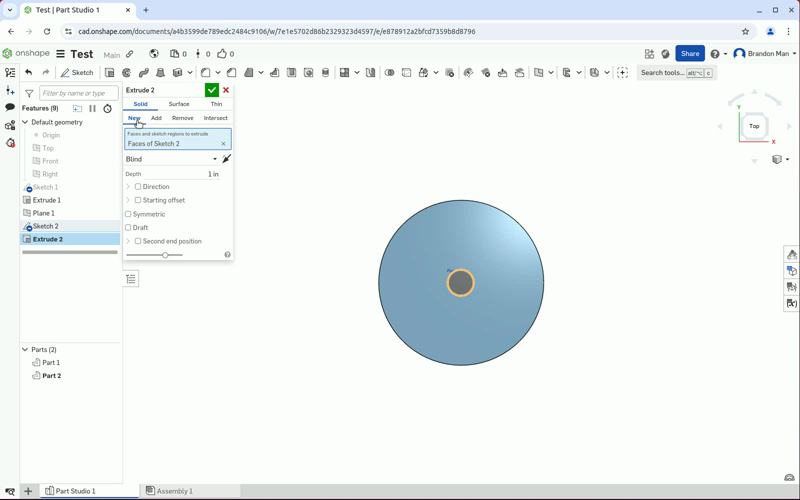
key(tab, 4)
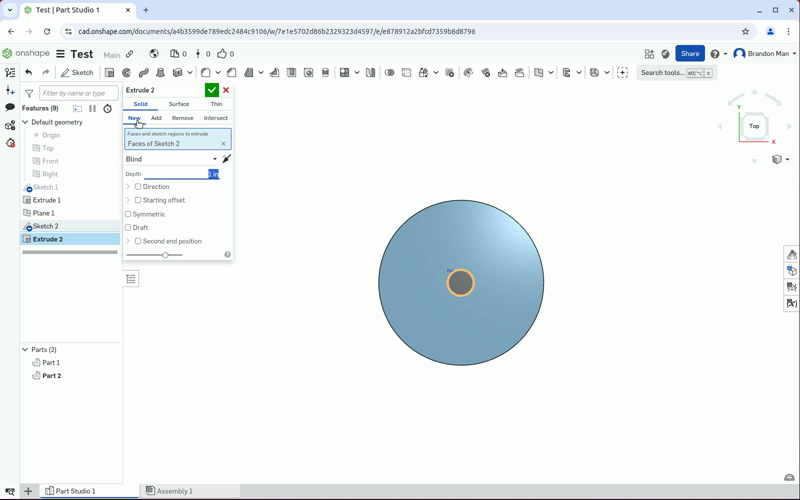
text(15.165)
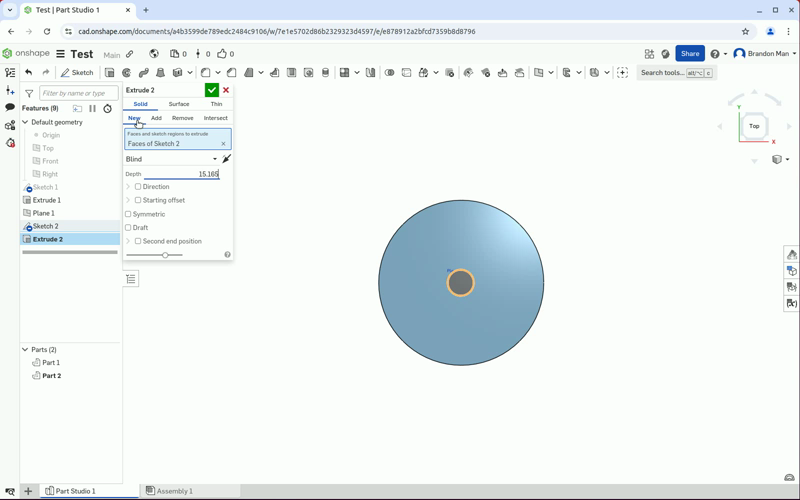
key(enter)
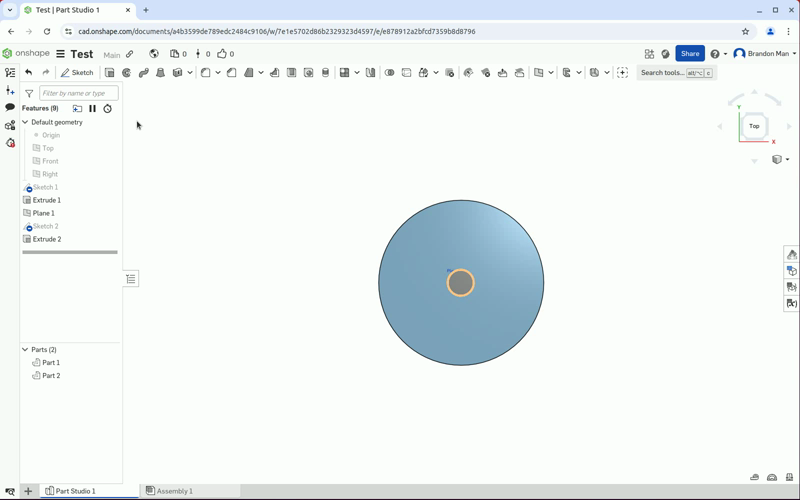
key(shift+h)
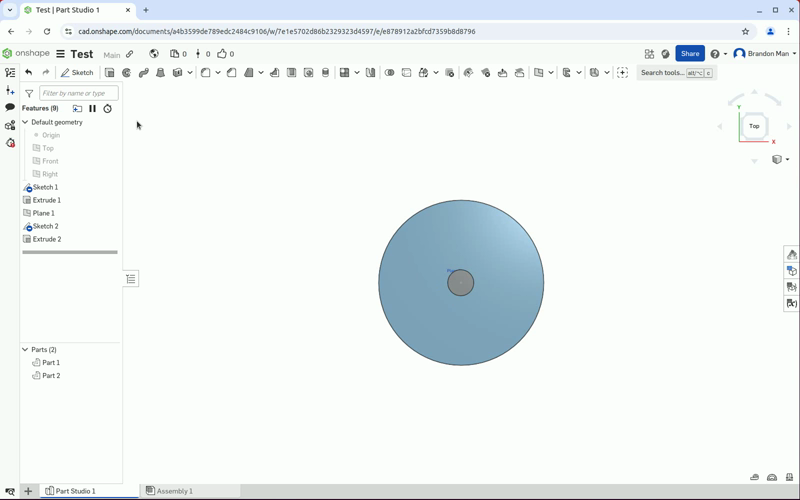
key(shift+h)
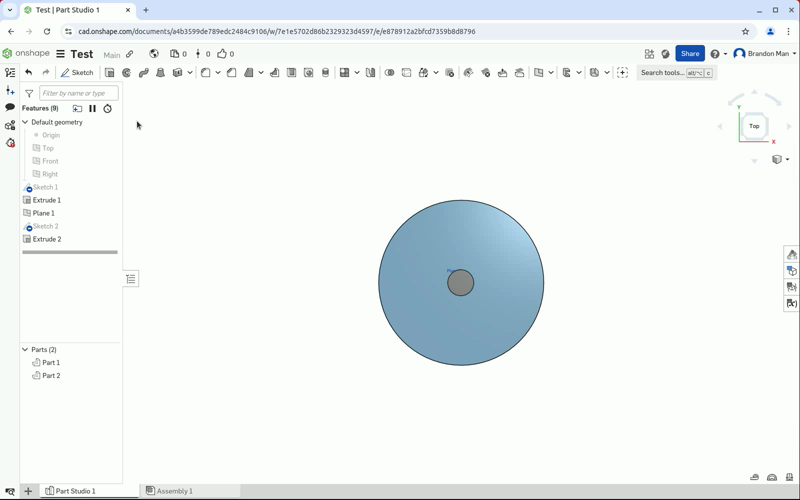
mouse_move(73, 189)
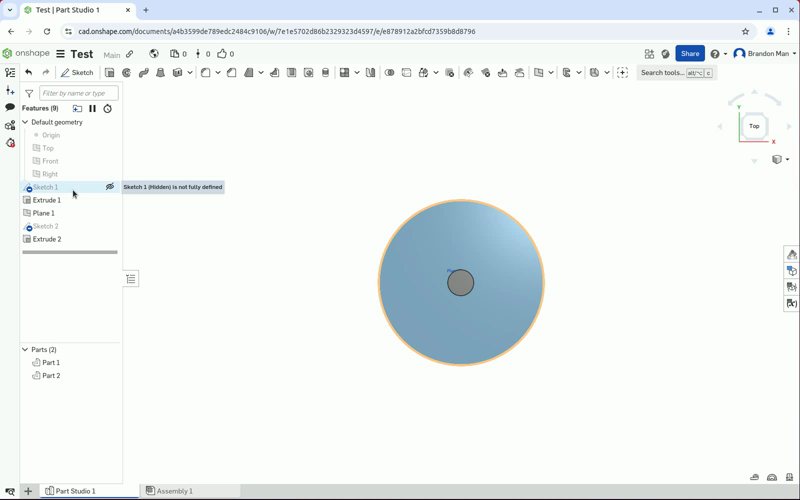
click(73, 189)
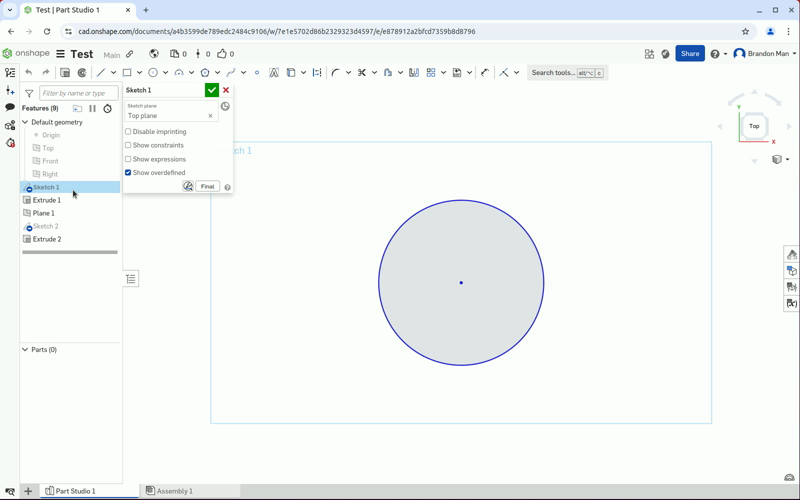
mouse_move(229, 92)
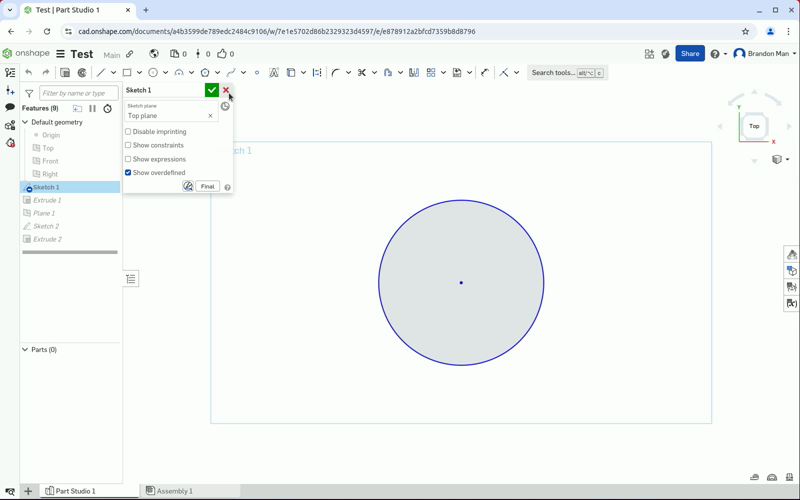
click(229, 92)
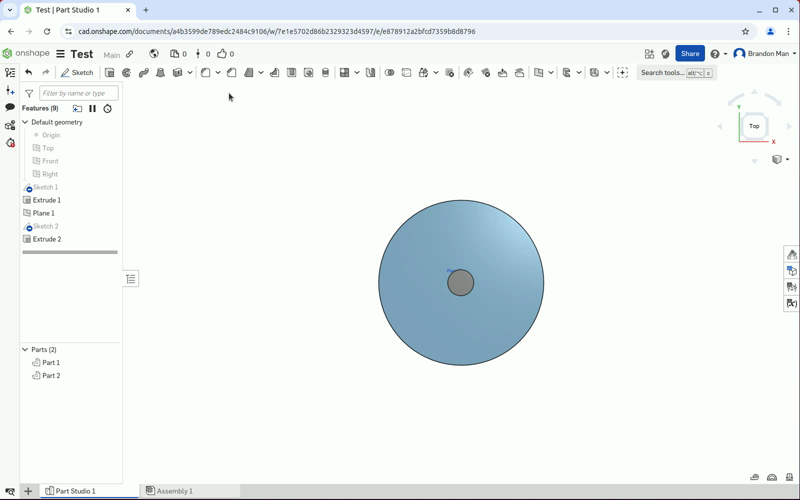
mouse_move(541, 75)
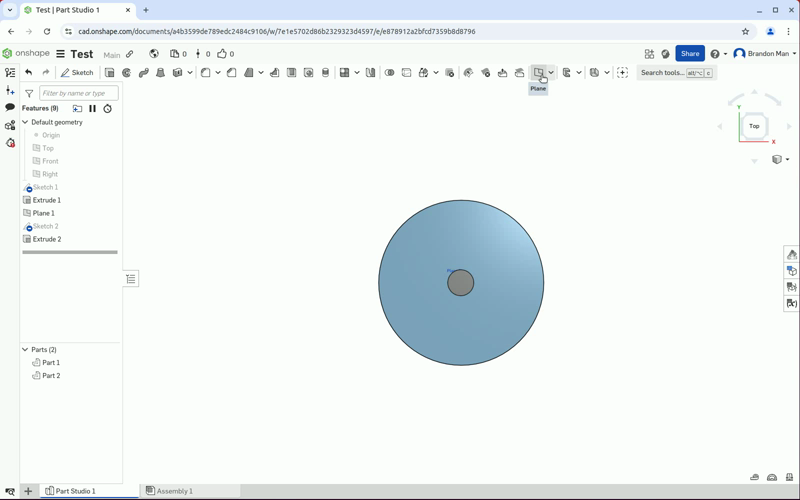
click(541, 75)
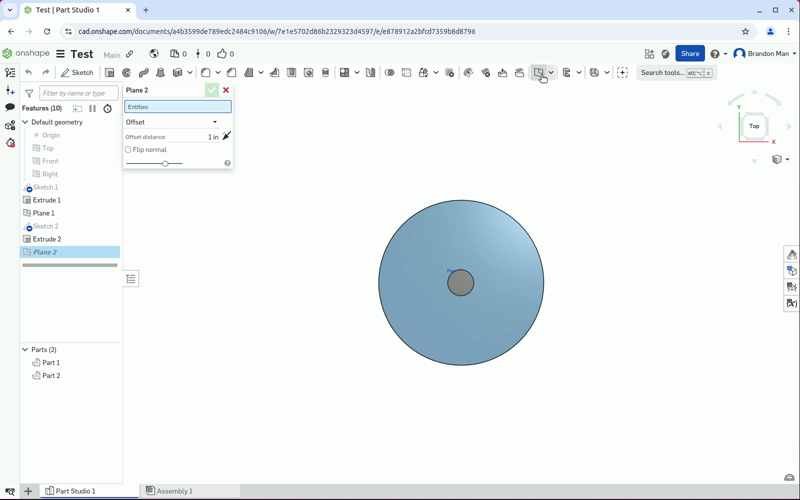
mouse_move(73, 150)
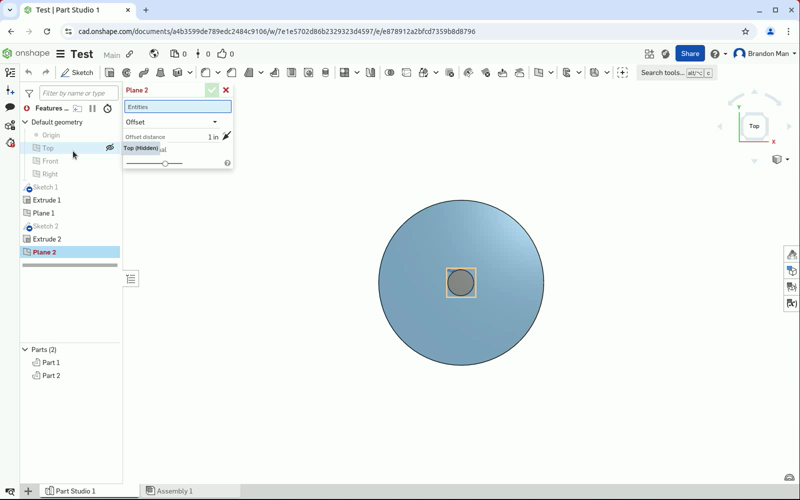
click(73, 150)
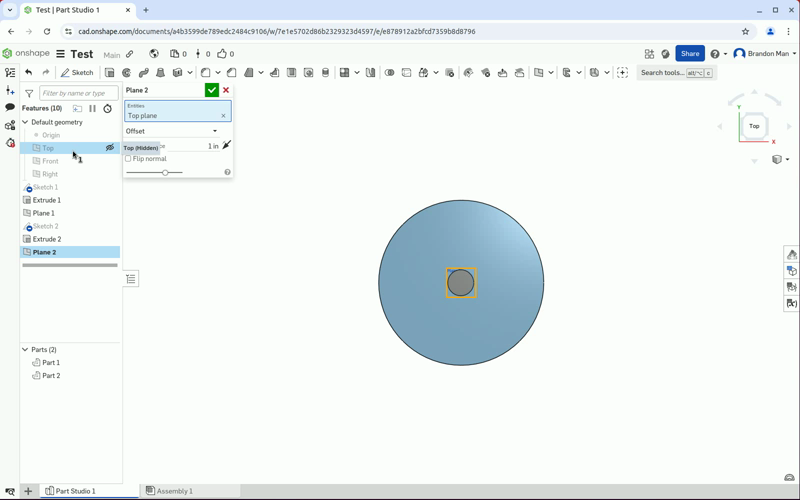
key(tab, 2)
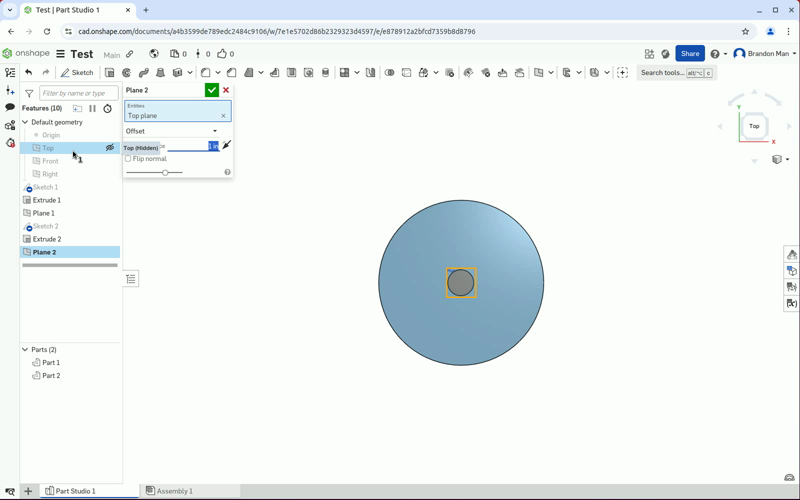
text(17.562)
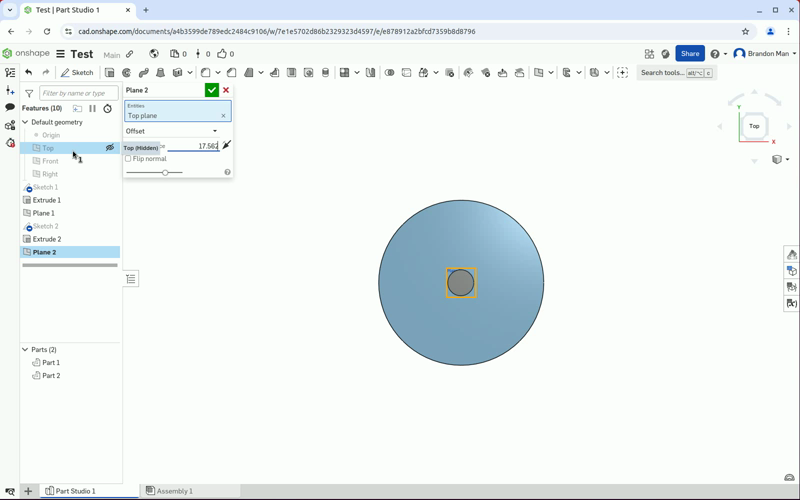
key(enter, 2)
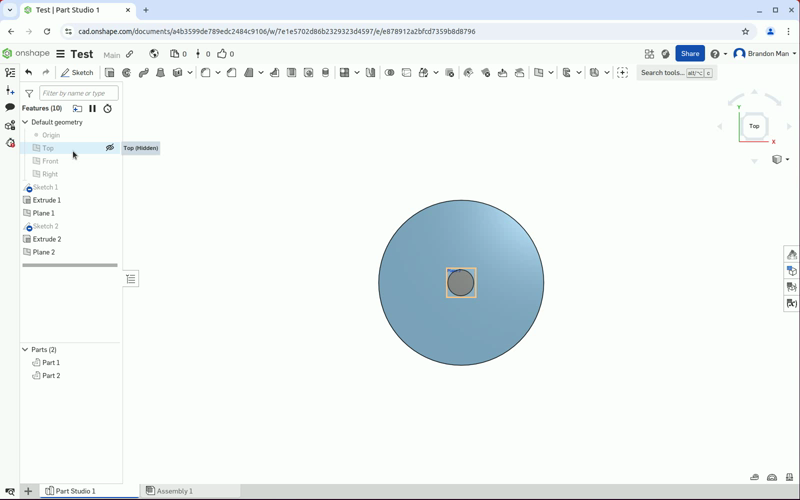
key(shift+s)
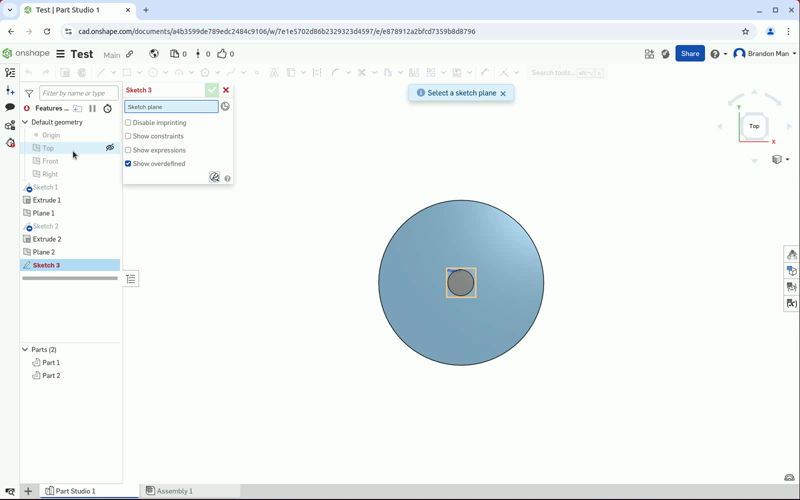
mouse_move(73, 254)
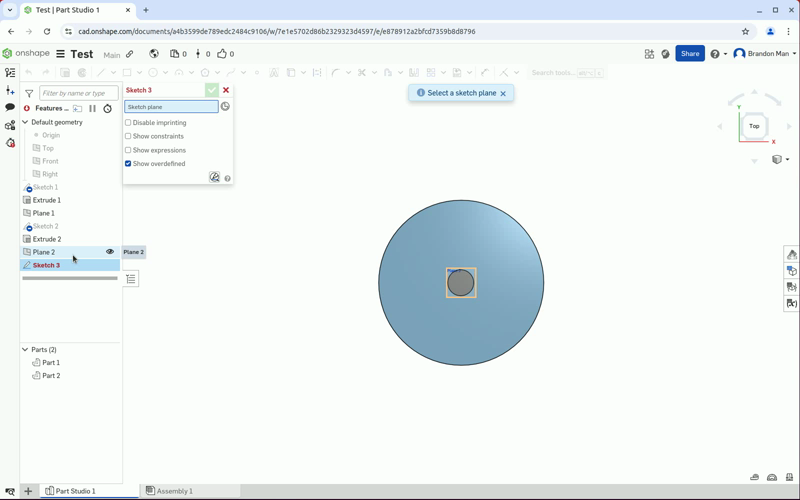
click(73, 254)
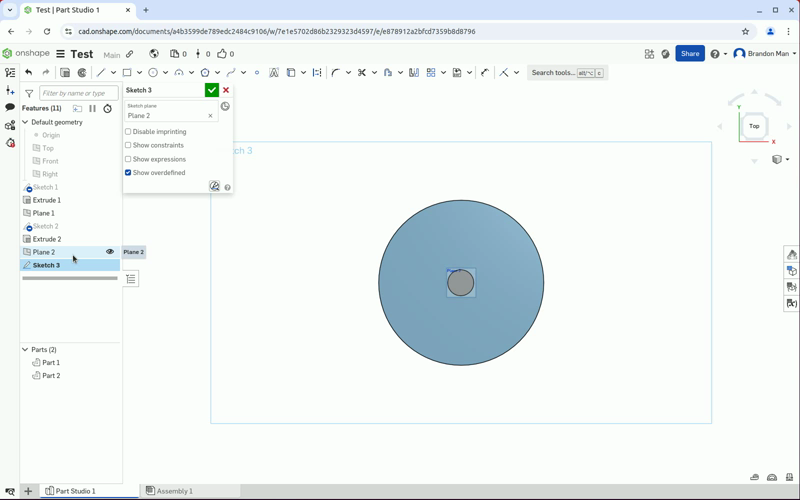
mouse_move(73, 352)
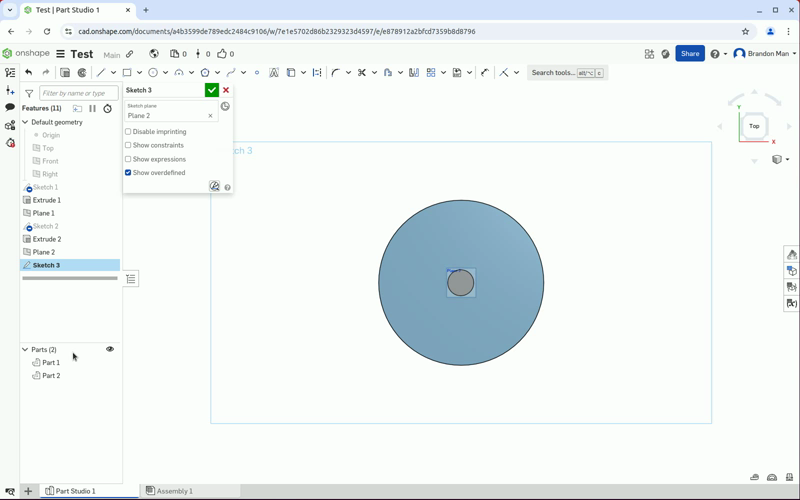
key(y)
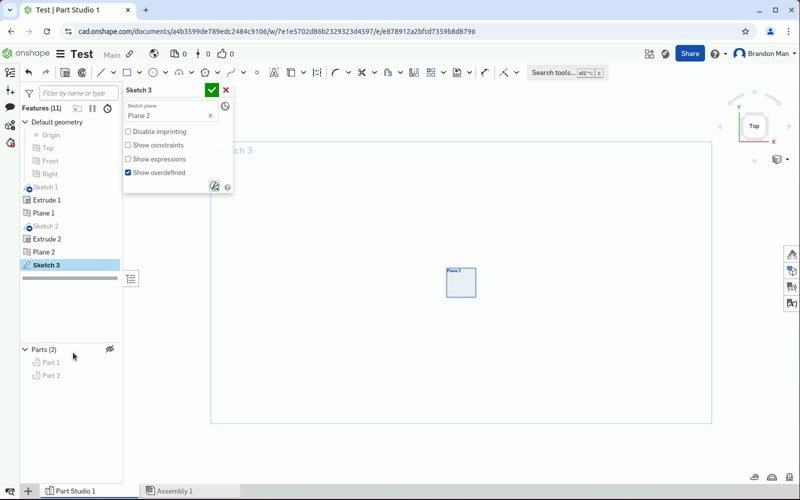
key(c)
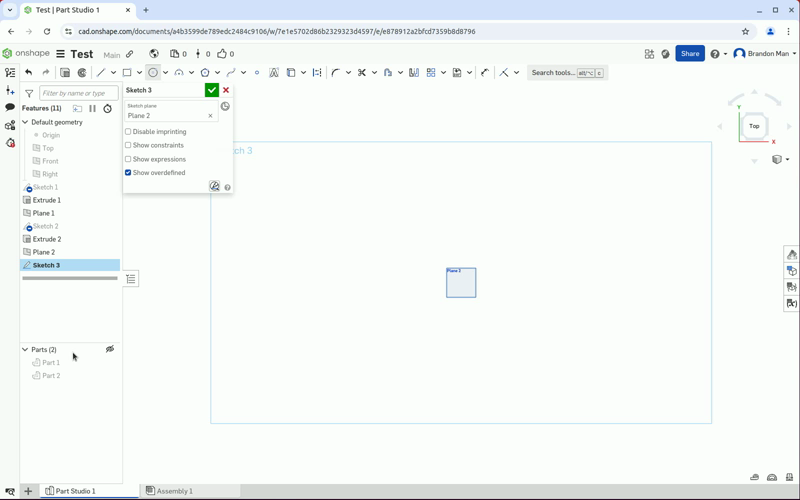
key_down(shift)
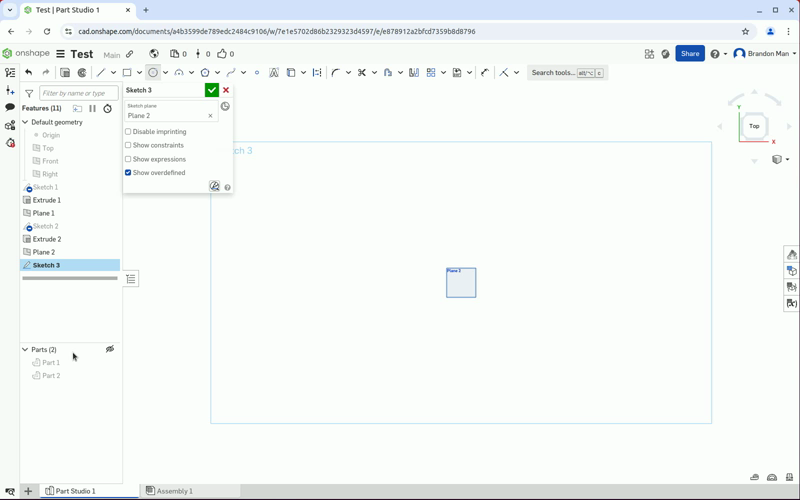
mouse_move(461, 282)
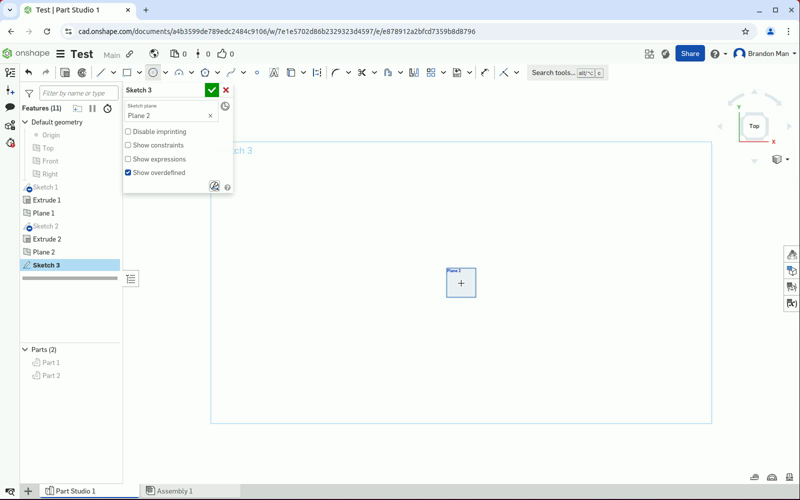
click(461, 282)
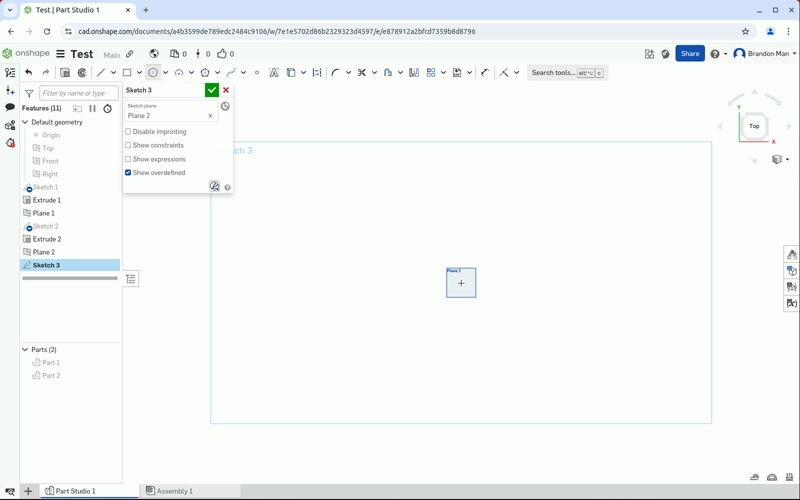
key_up(shift)
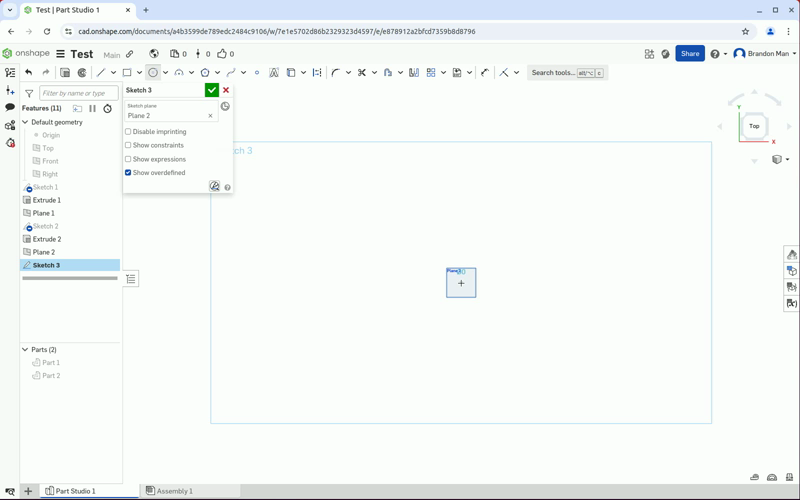
mouse_move(574, 282)
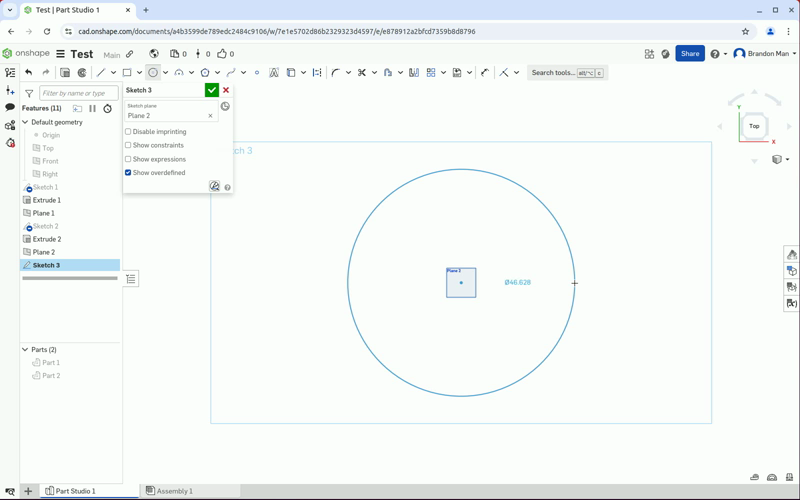
click(574, 282)
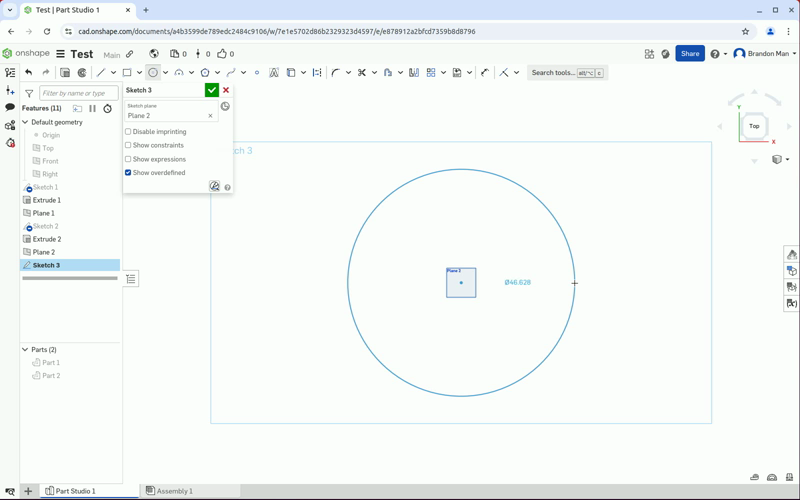
key(esc)
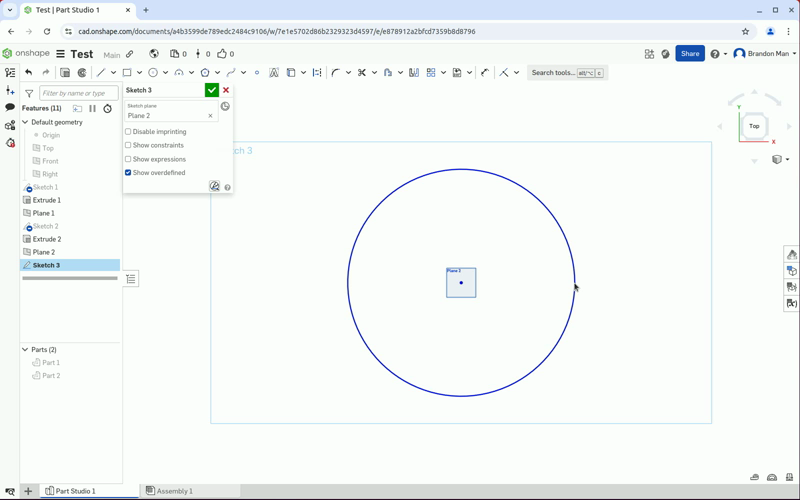
key(c)
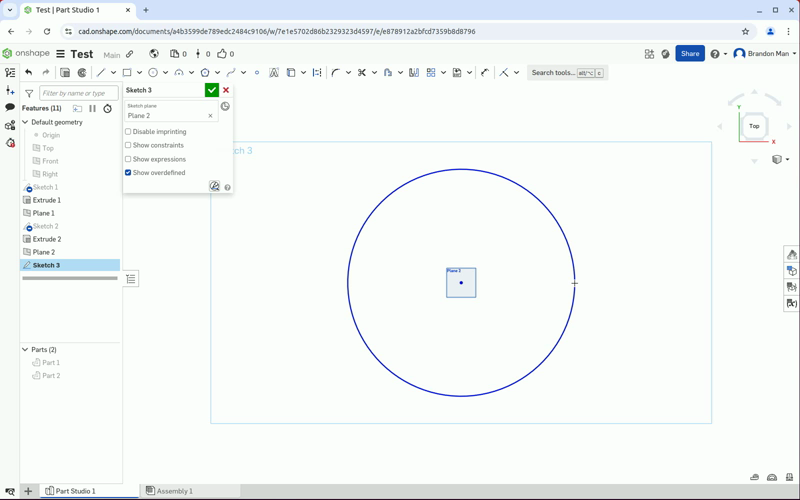
key_down(shift)
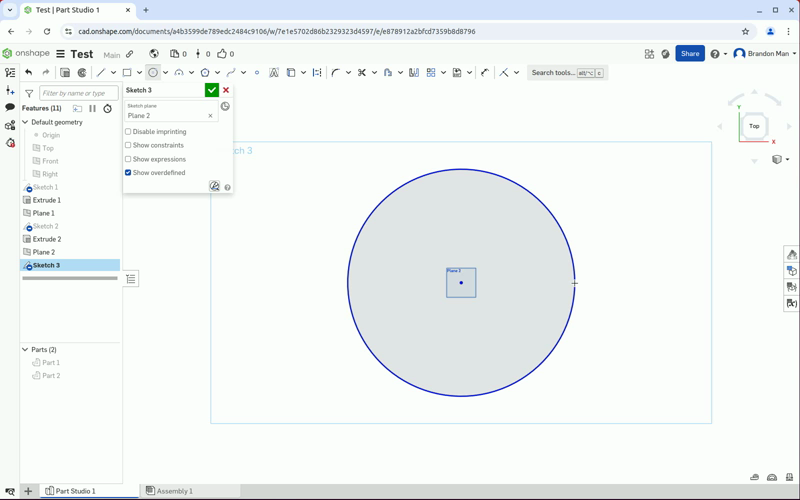
mouse_move(461, 282)
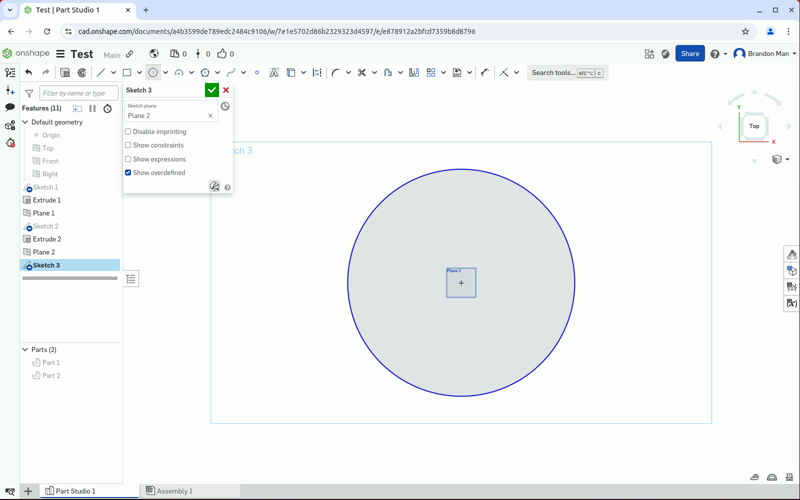
click(461, 282)
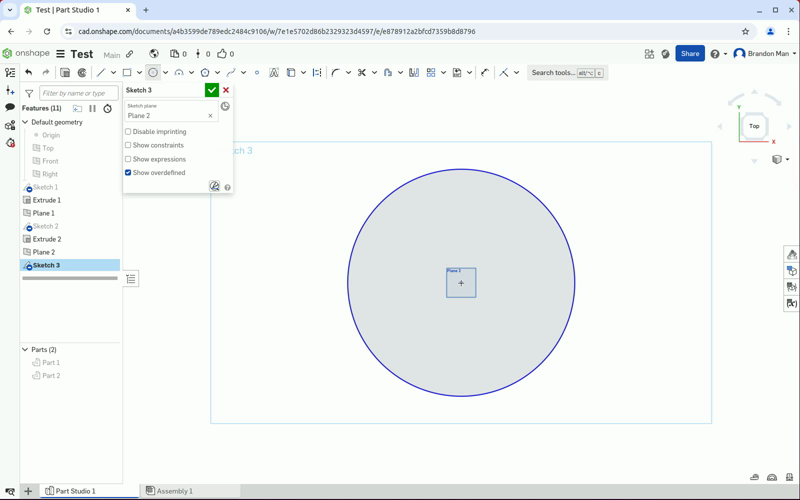
key_up(shift)
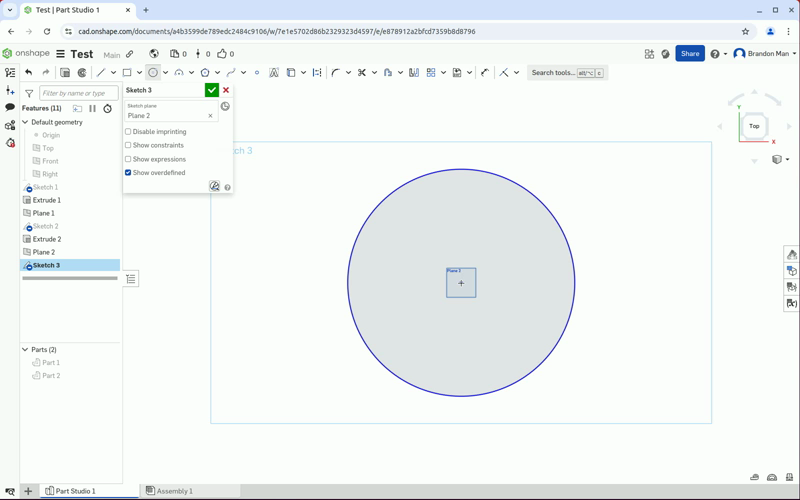
mouse_move(473, 282)
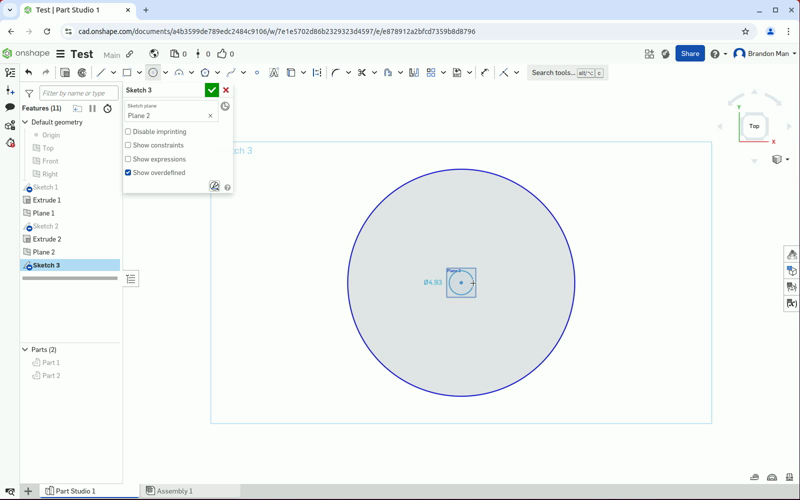
click(473, 282)
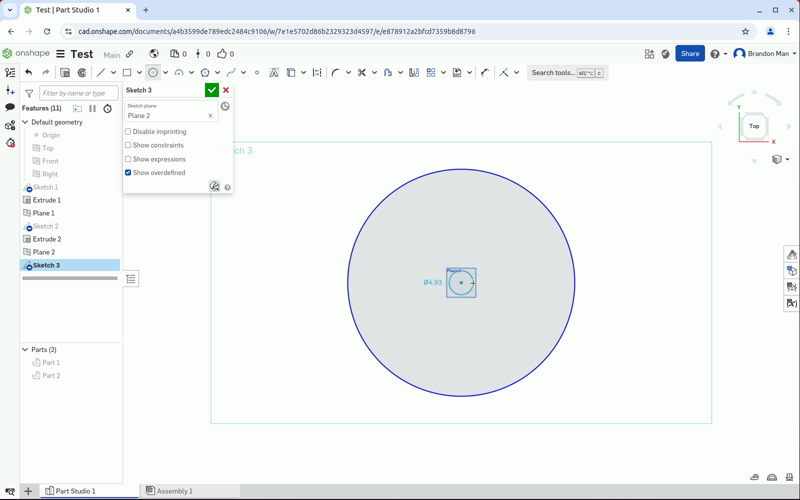
key(esc)
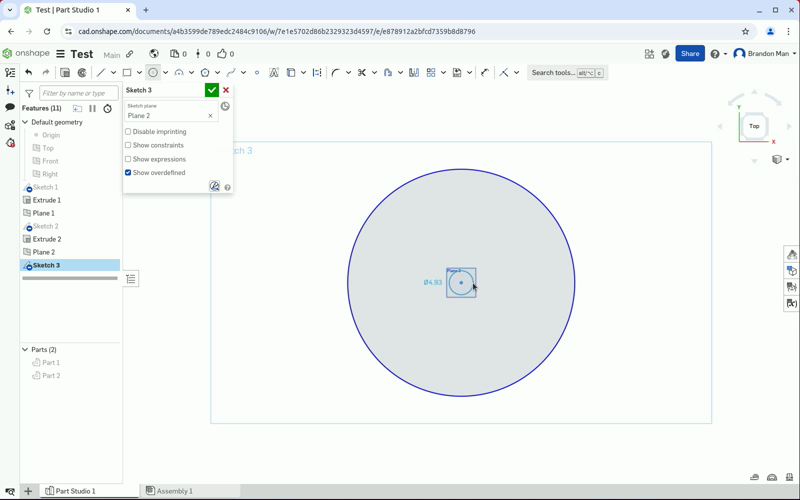
mouse_move(401, 336)
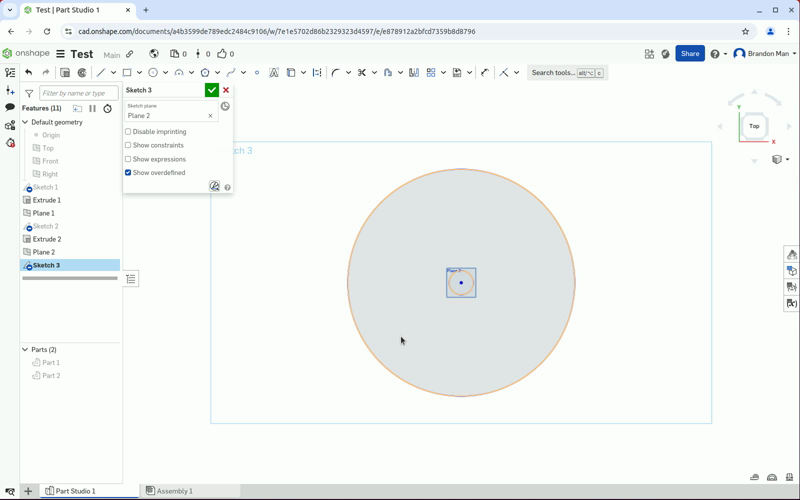
click(401, 336)
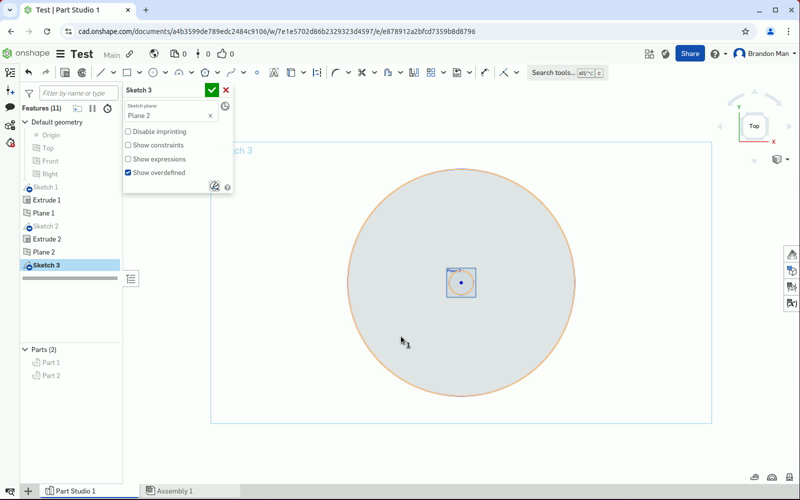
mouse_move(73, 352)
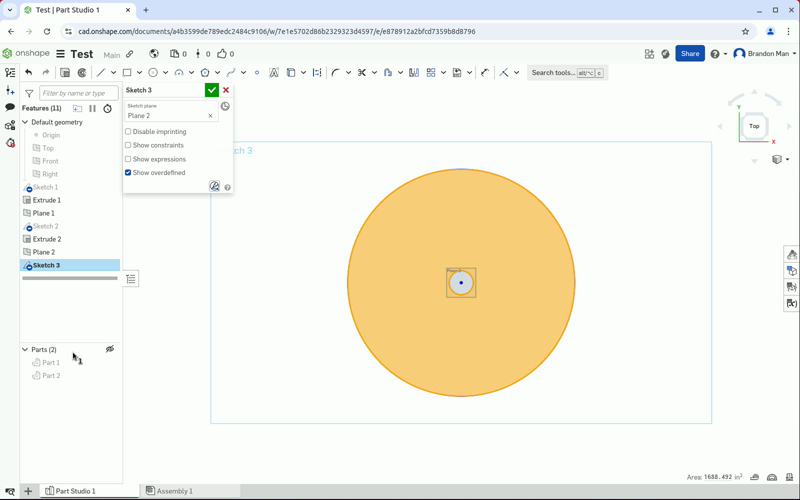
key(shift+y)
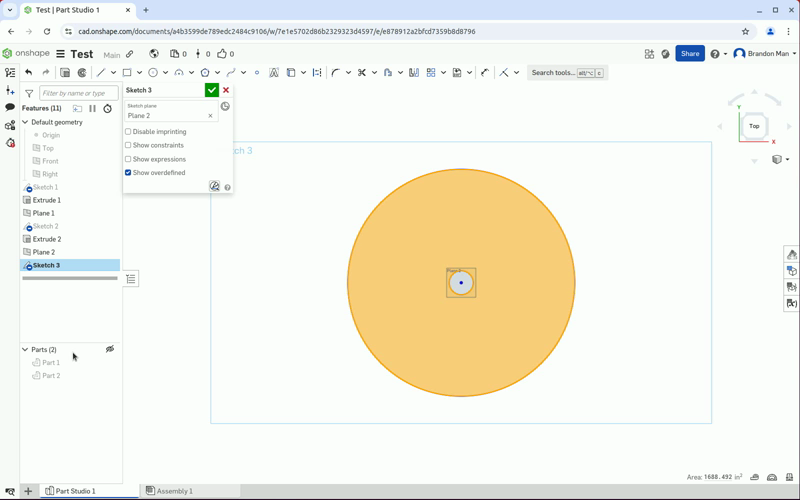
key(shift+e)
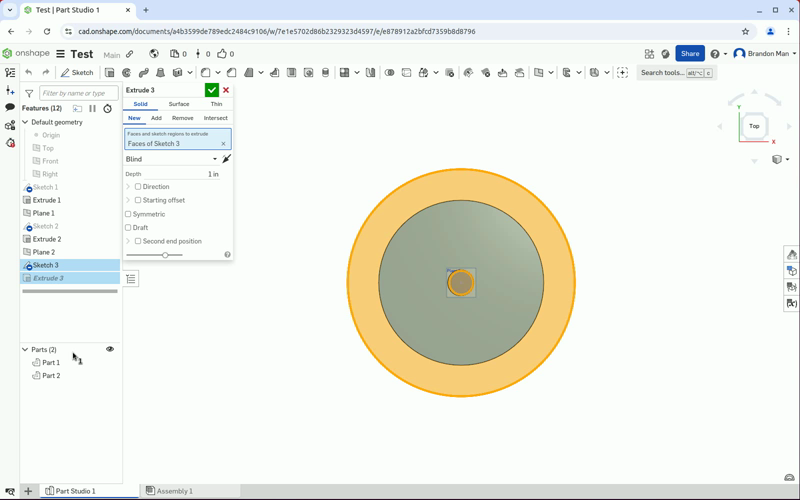
mouse_move(143, 106)
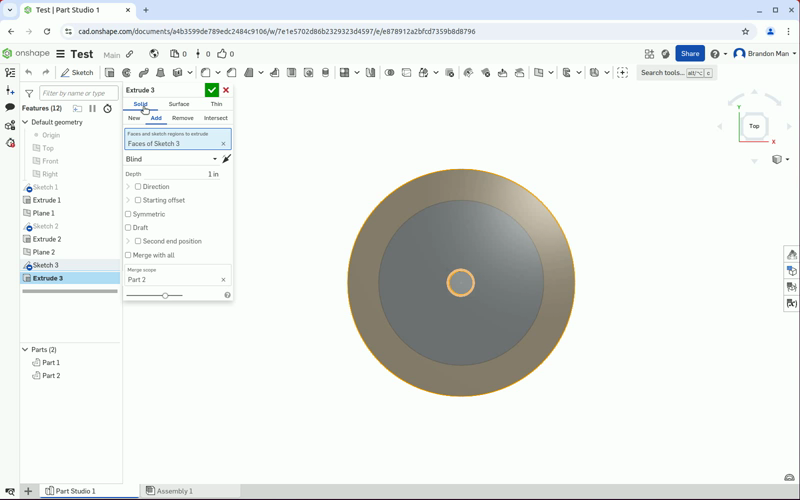
click(143, 106)
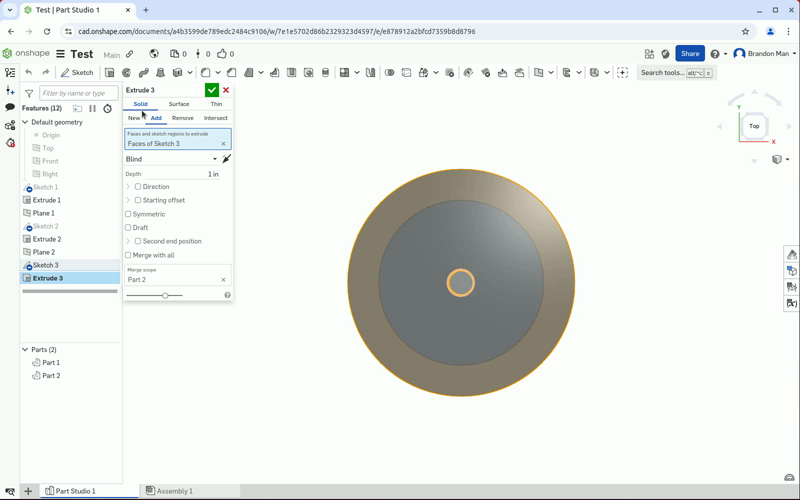
mouse_move(137, 120)
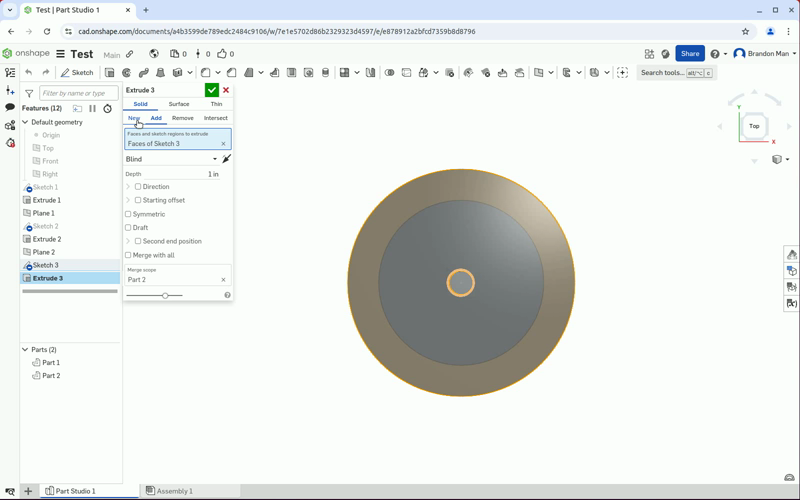
click(137, 120)
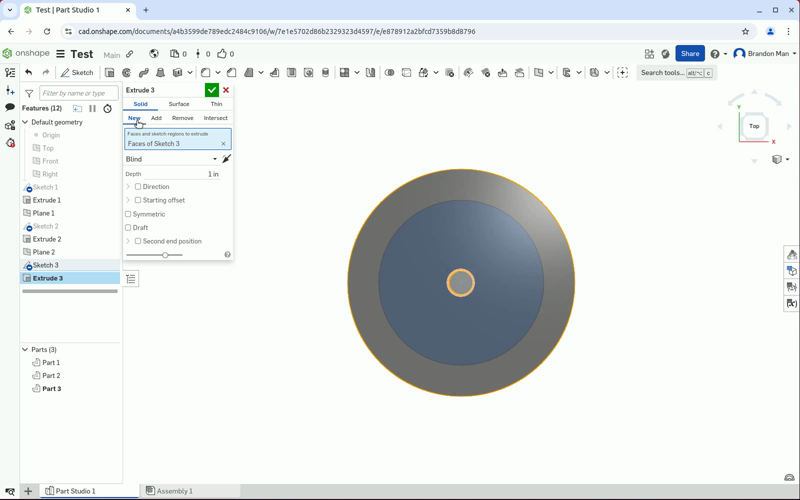
key(tab, 4)
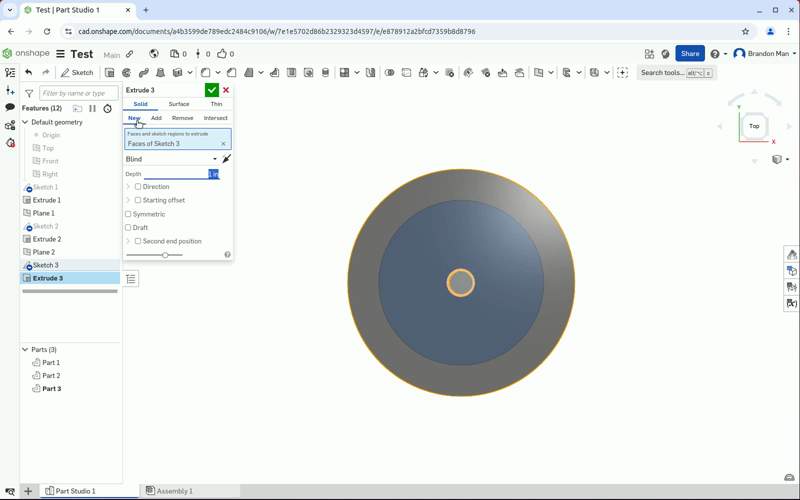
text(5.055)
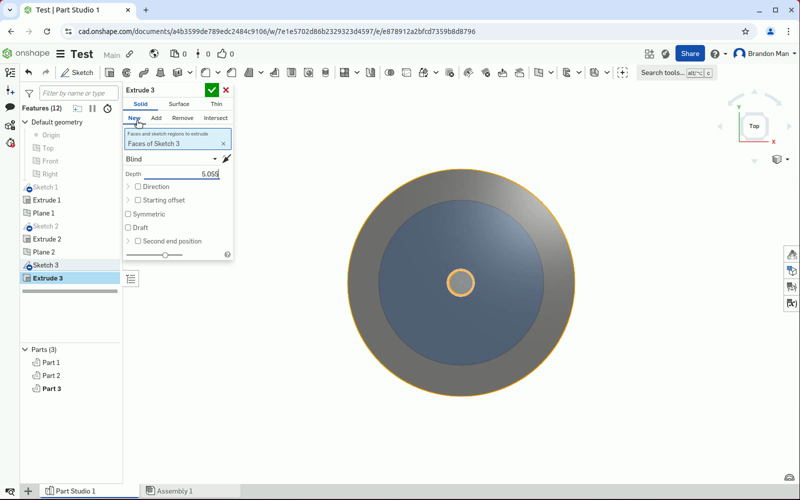
key(enter)
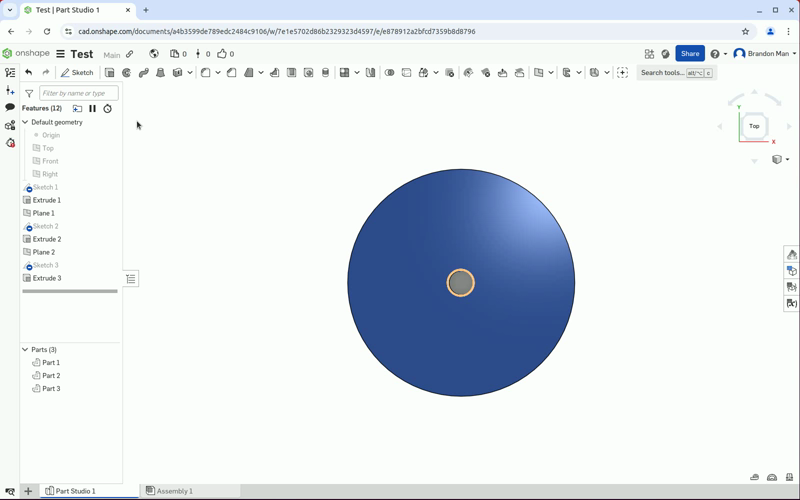
key(shift+h)
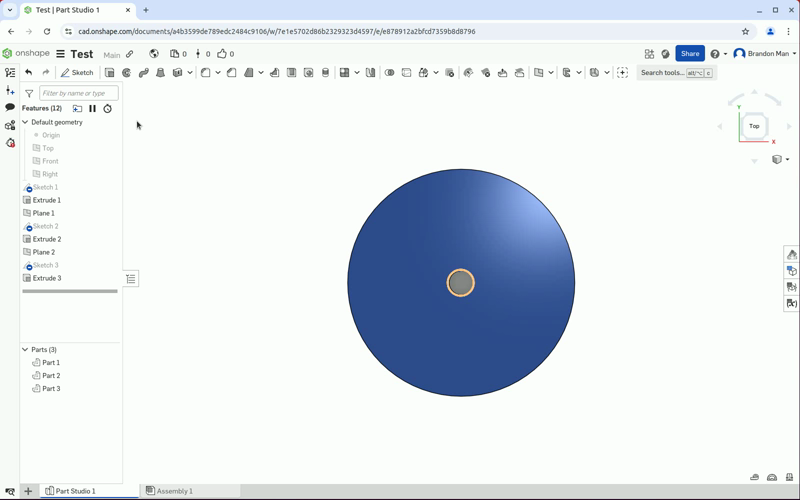
key(shift+h)
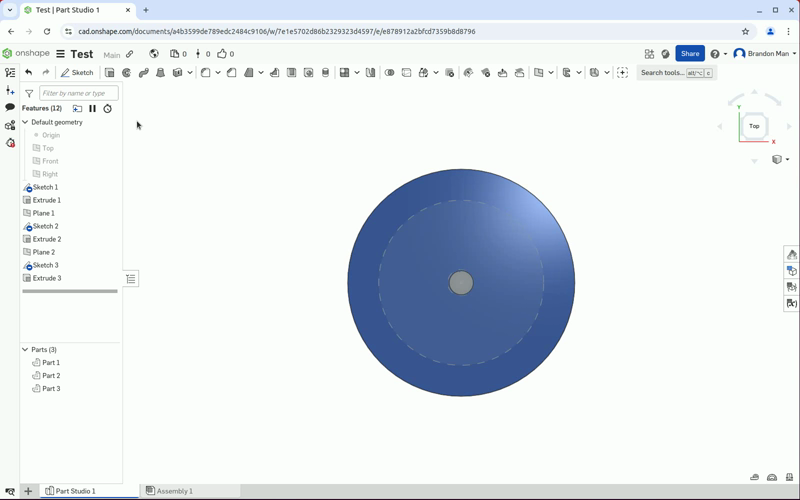
key(shift+7)
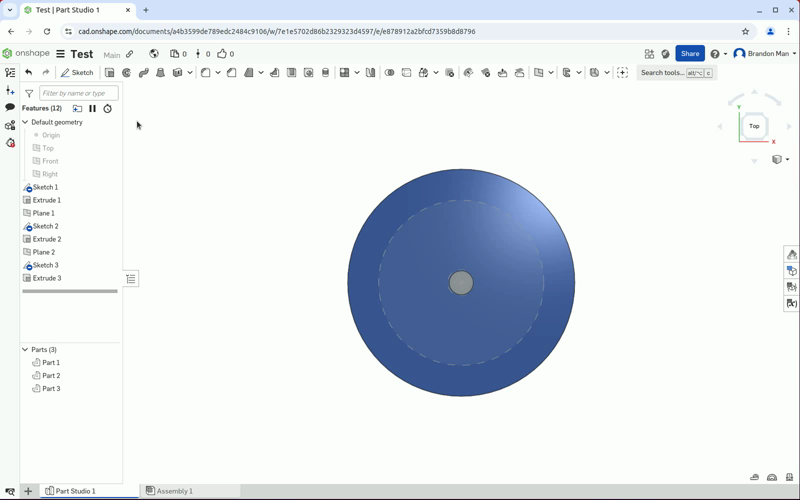
key(up, 3)
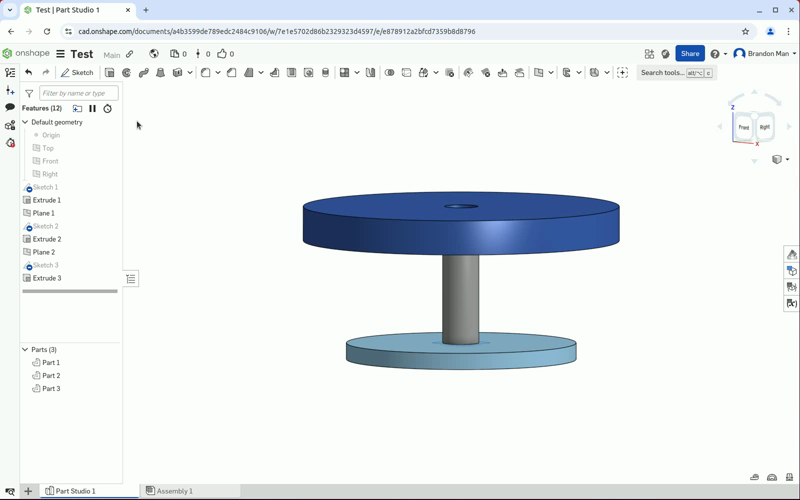
key(left, 3)
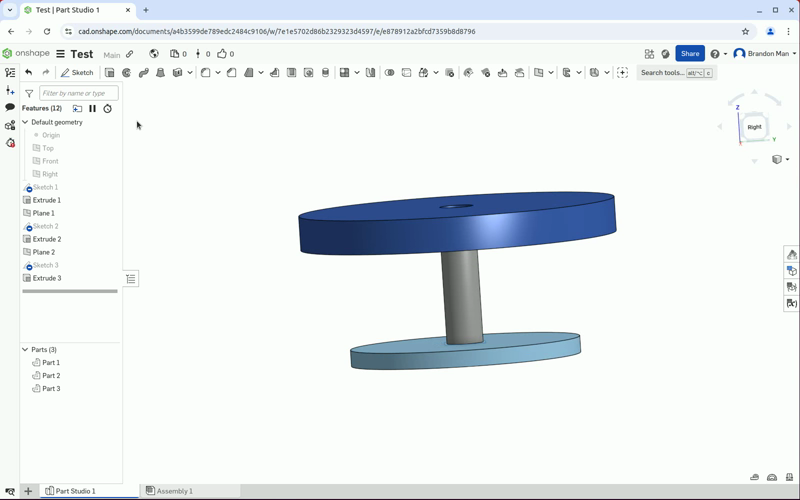
key(right, 3)
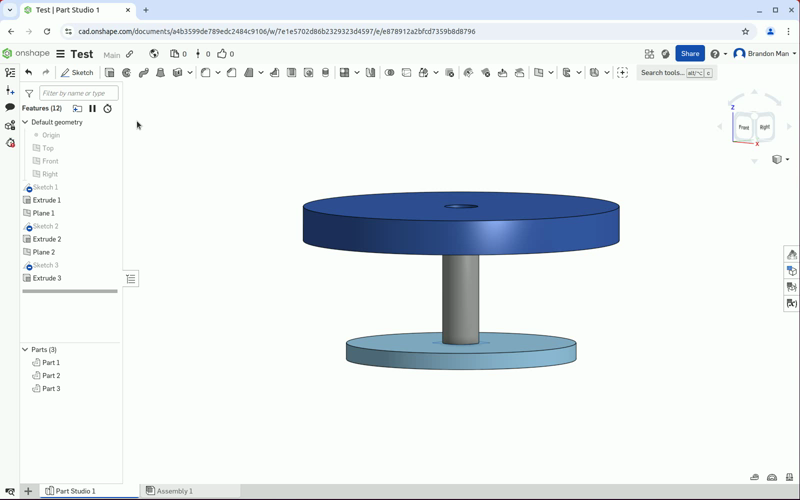
key(down, 3)
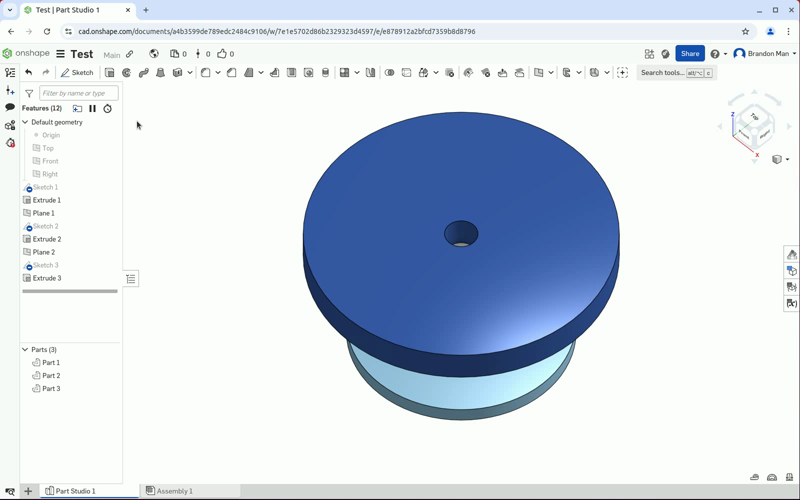
mouse_move(73, 189)
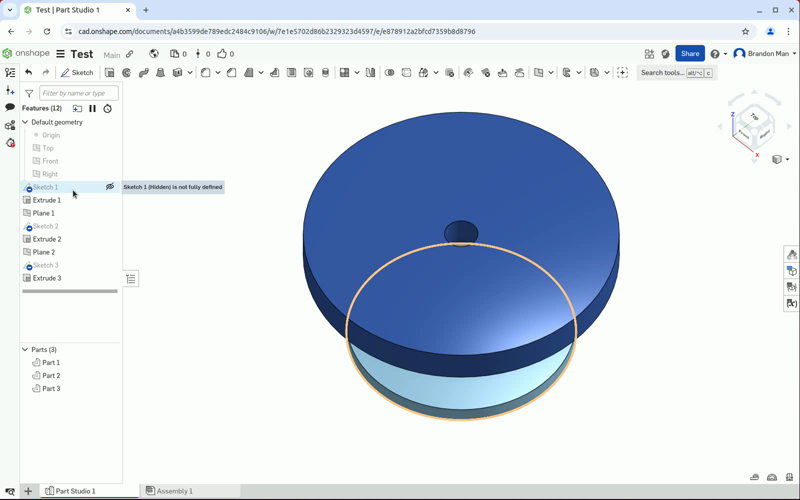
click(73, 189)